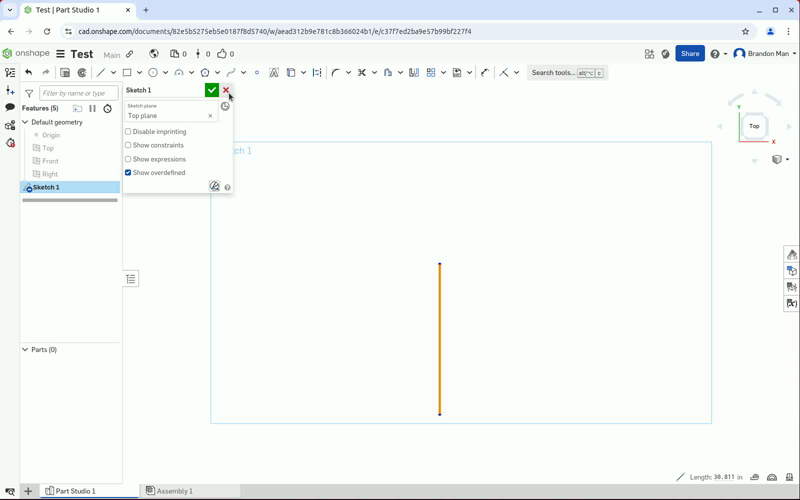
key(shift+h)
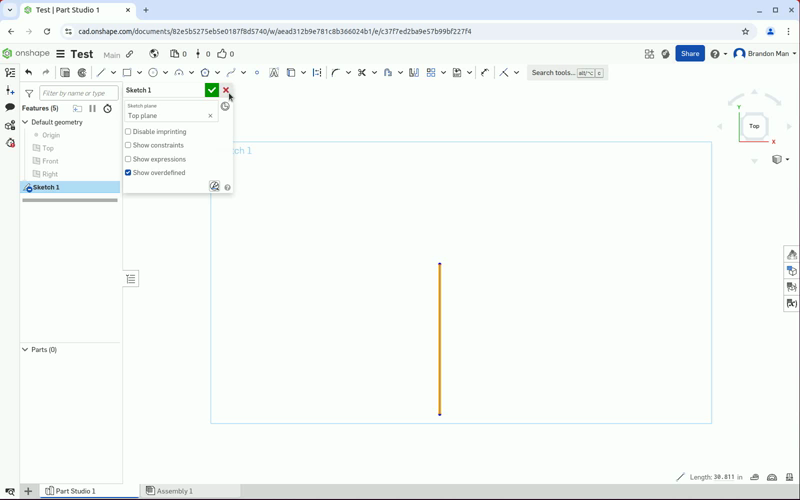
key(shift+s)
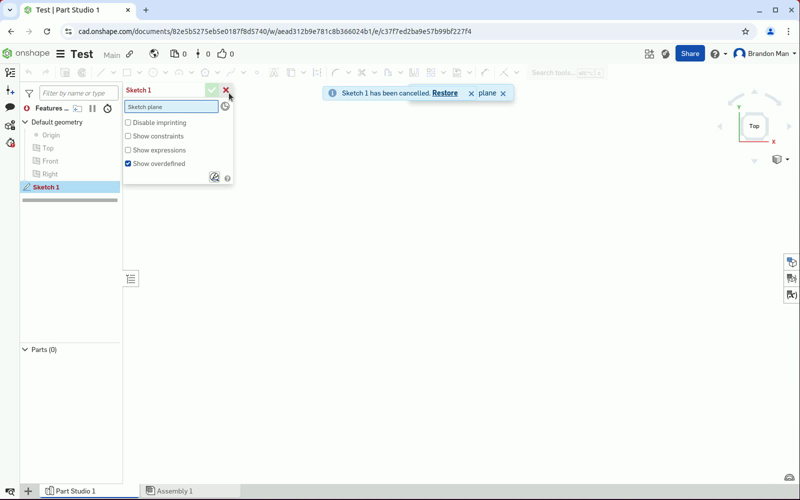
mouse_move(73, 150)
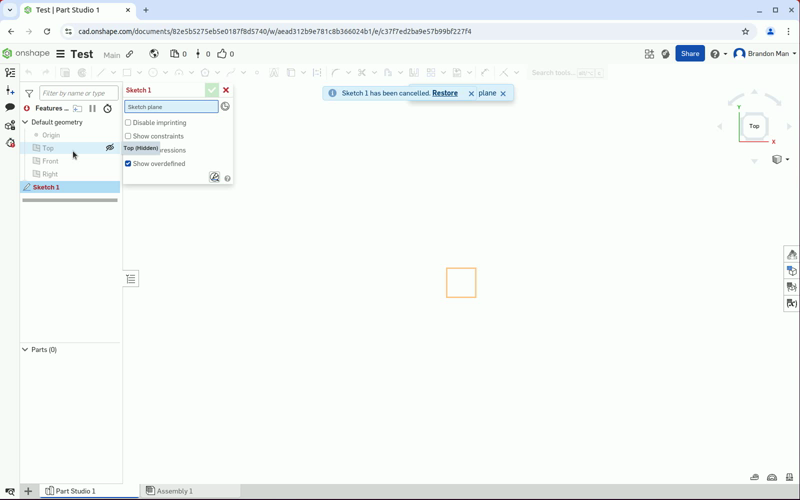
click(73, 150)
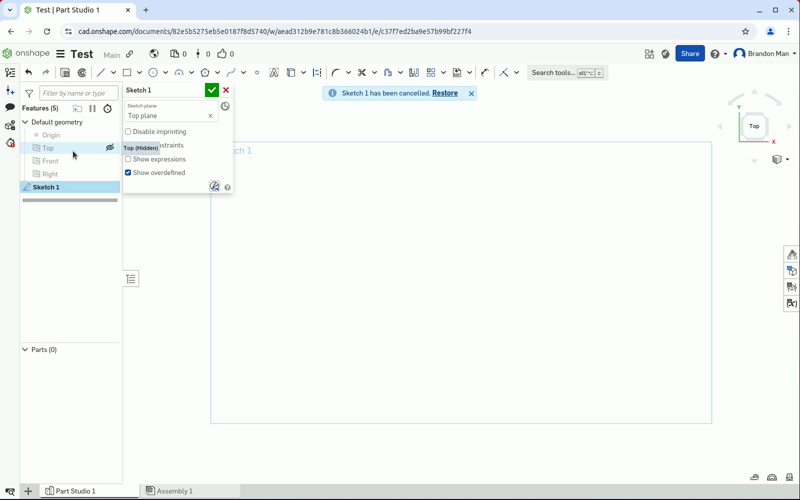
mouse_move(73, 352)
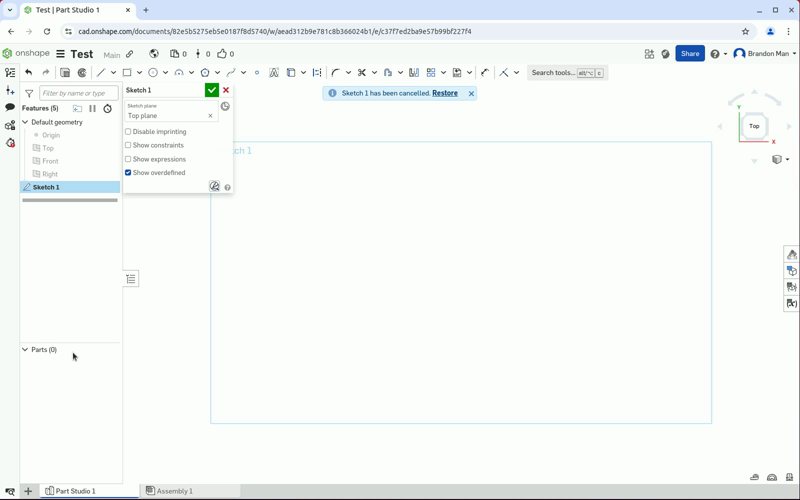
key(y)
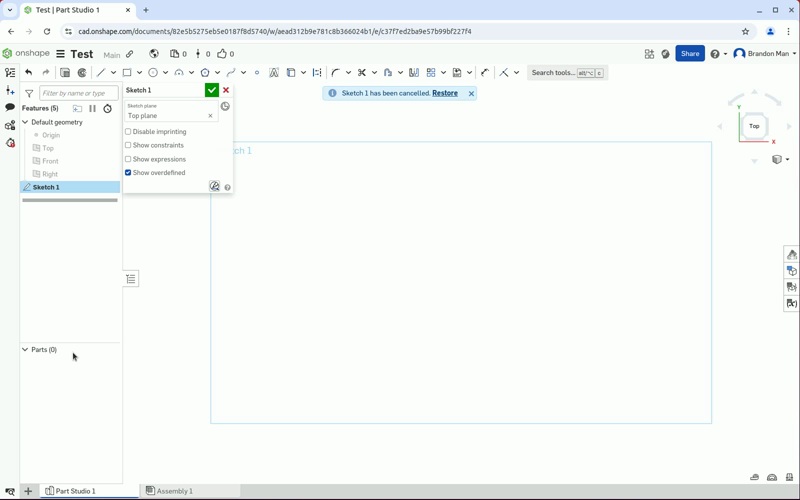
key(l)
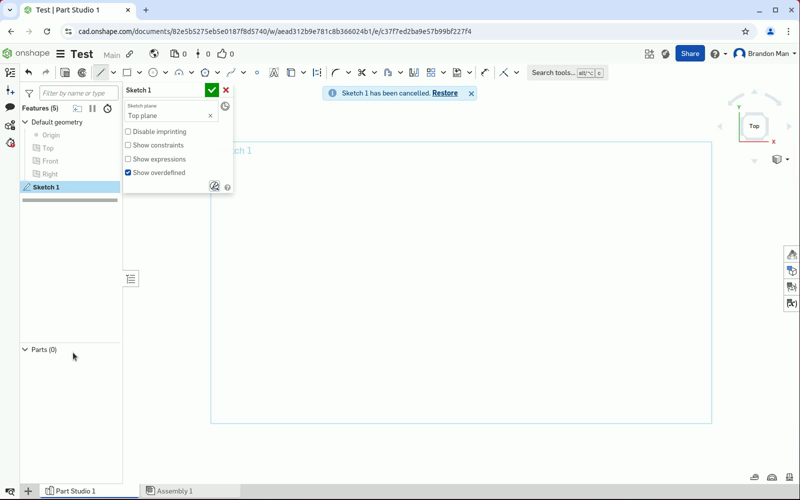
key_down(shift)
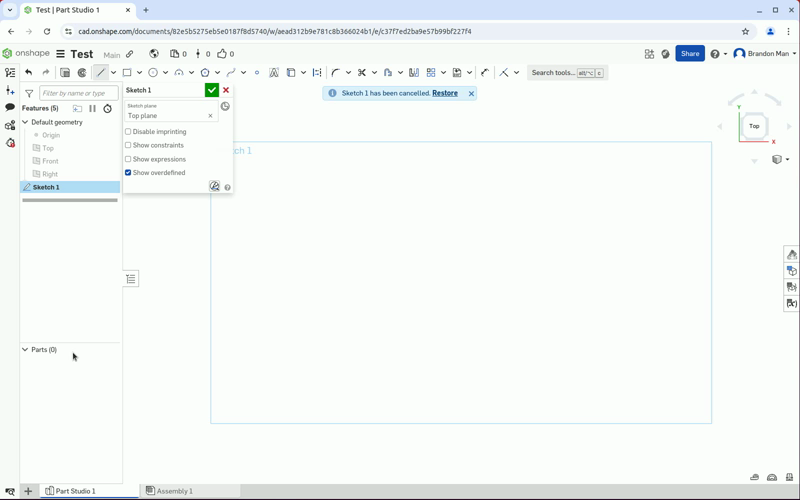
mouse_move(348, 348)
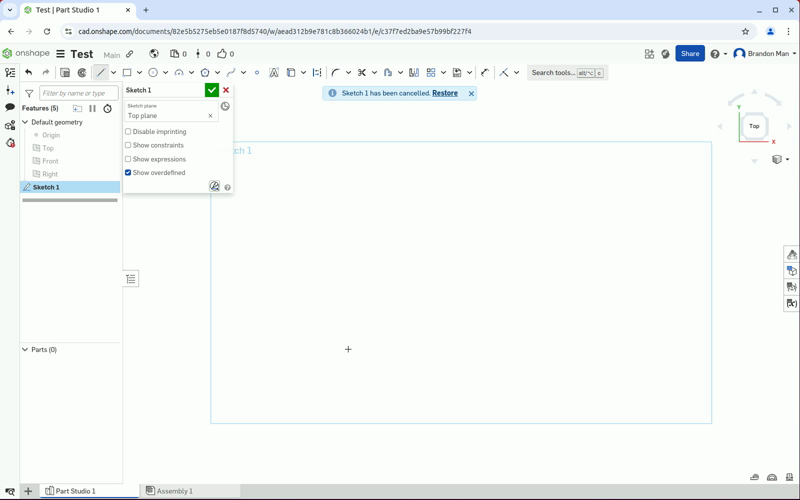
click(348, 348)
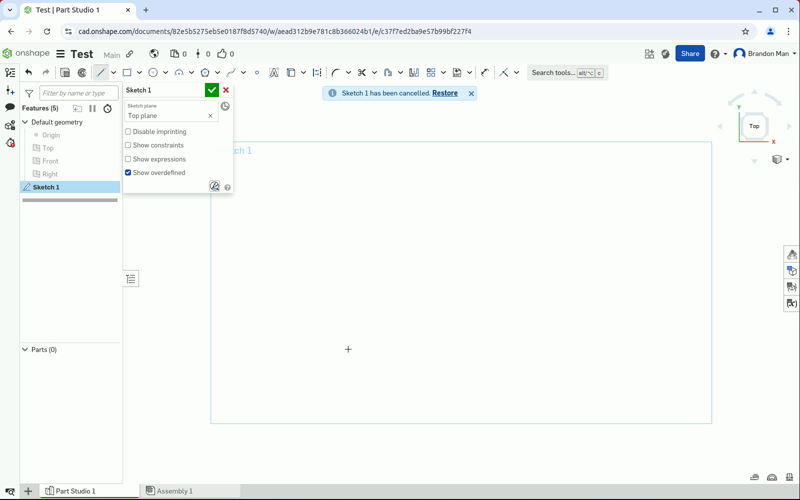
key_up(shift)
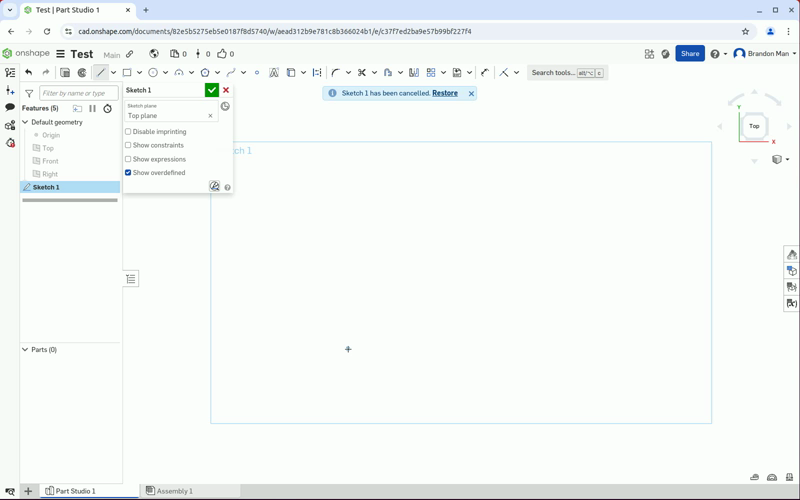
key_down(shift)
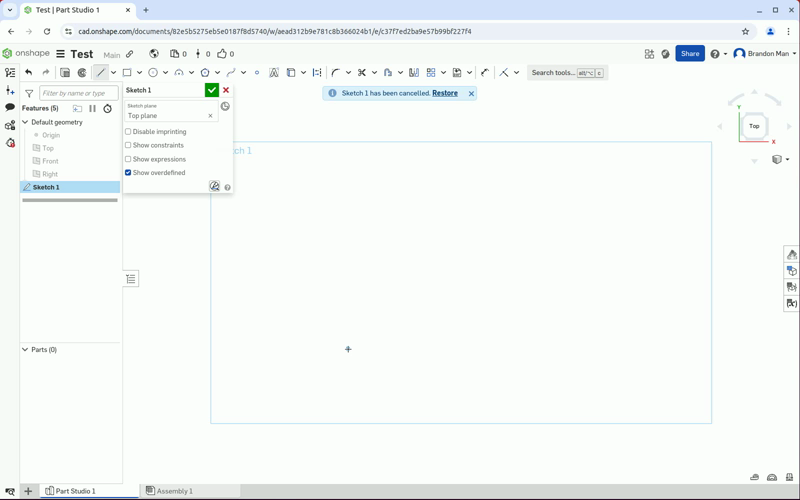
mouse_move(506, 348)
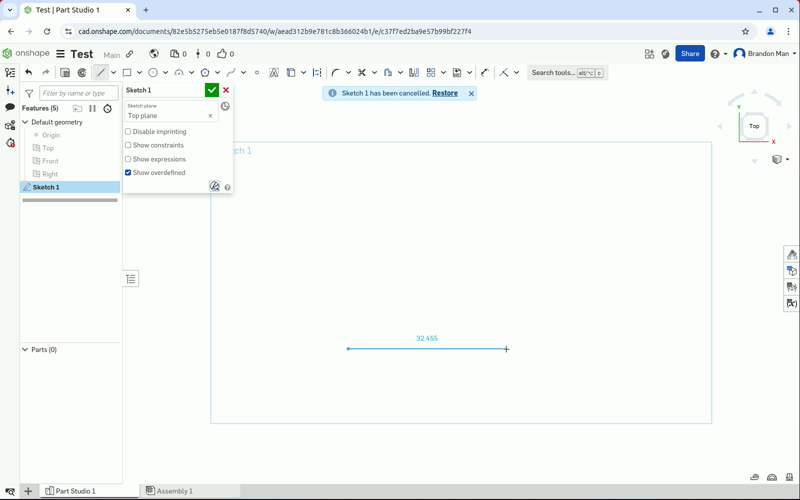
click(506, 348)
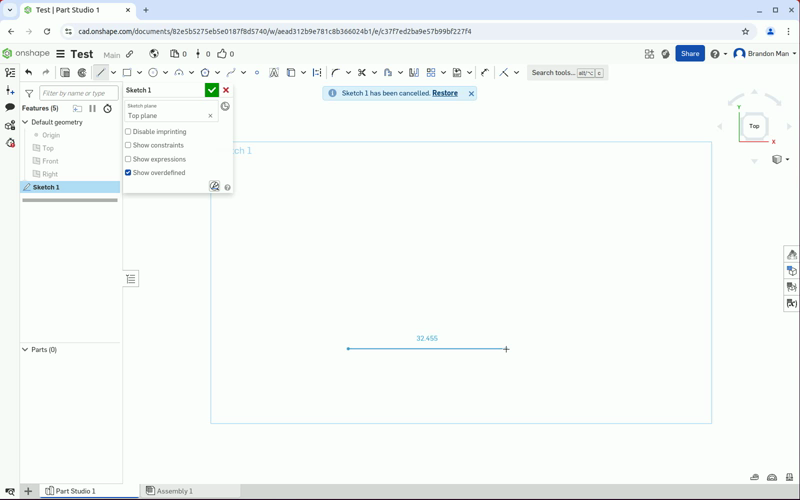
key_up(shift)
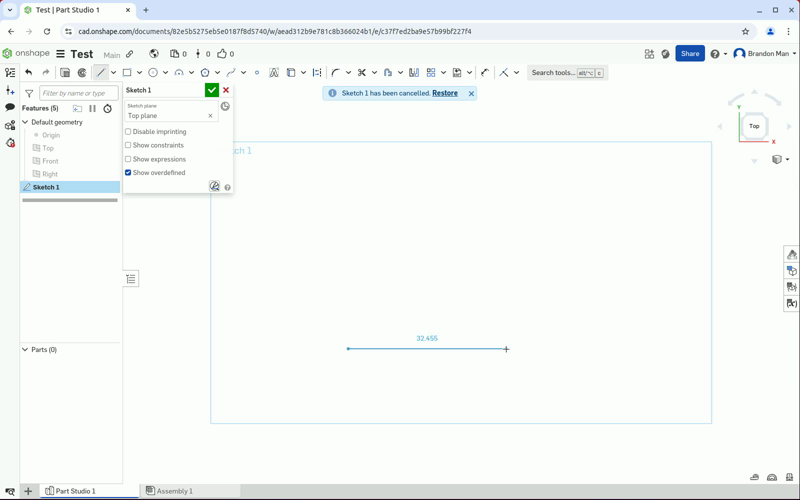
key_down(shift)
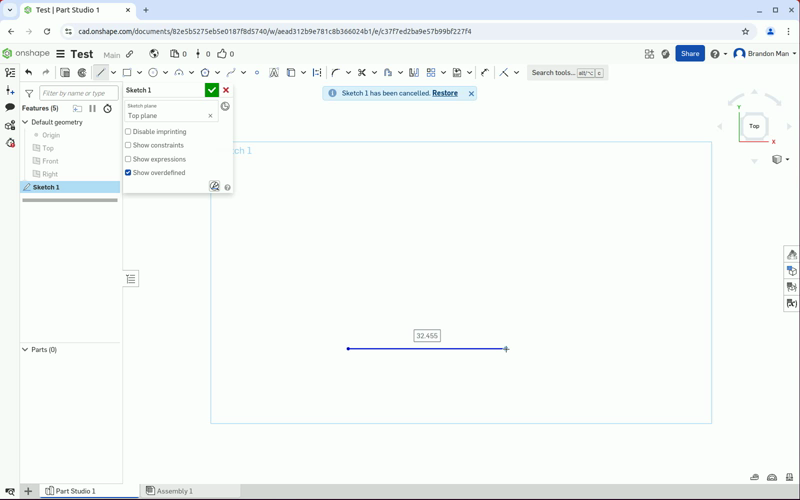
mouse_move(506, 224)
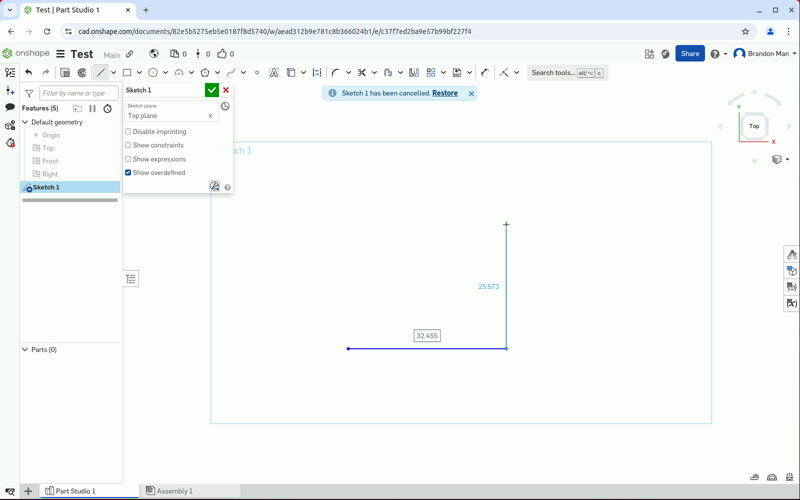
click(506, 224)
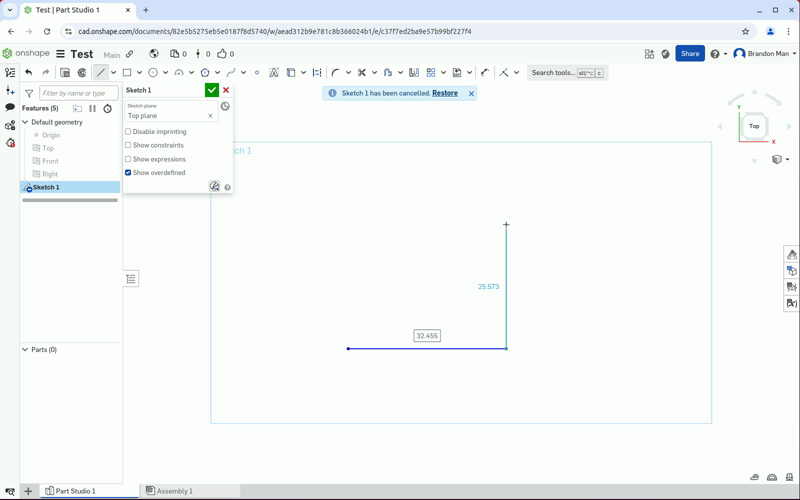
key_up(shift)
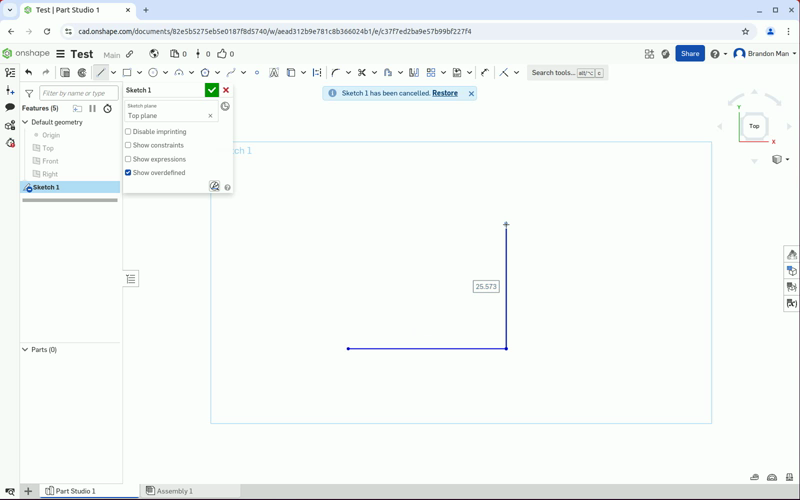
key_down(shift)
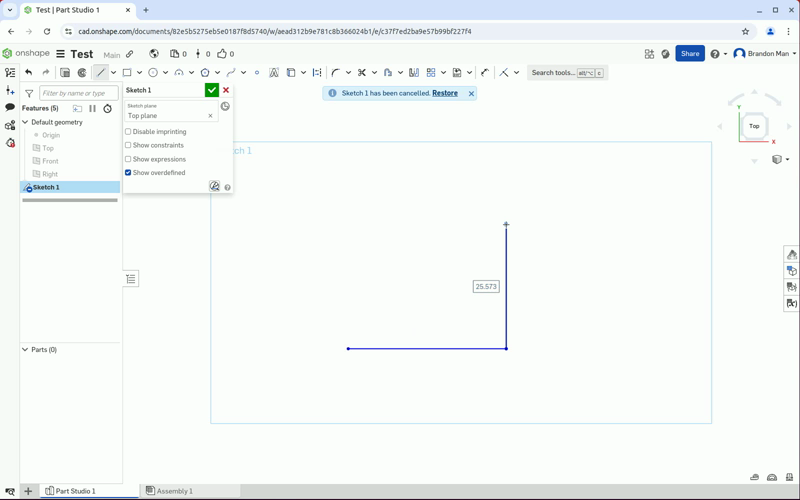
mouse_move(348, 224)
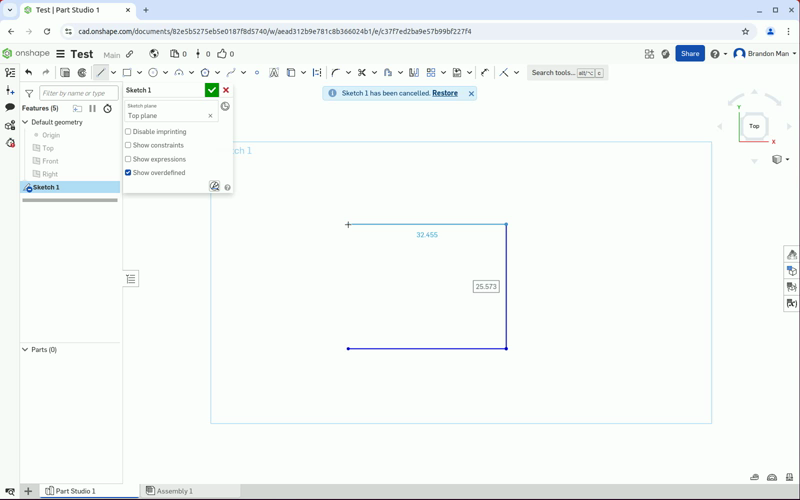
click(348, 224)
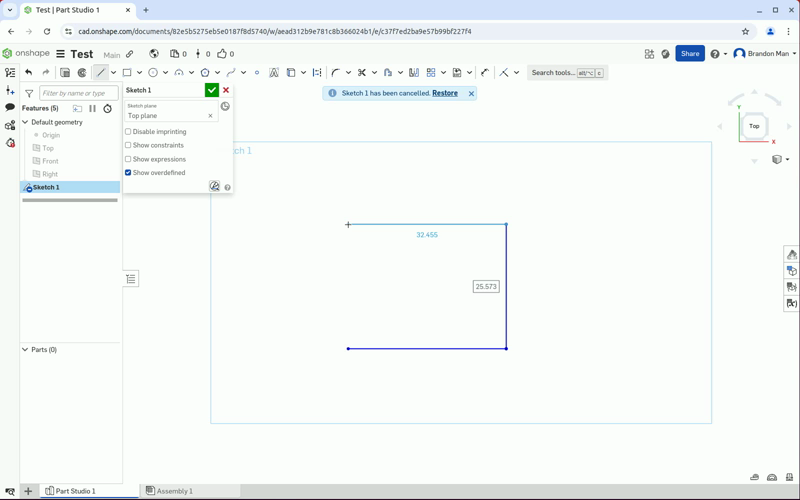
key_up(shift)
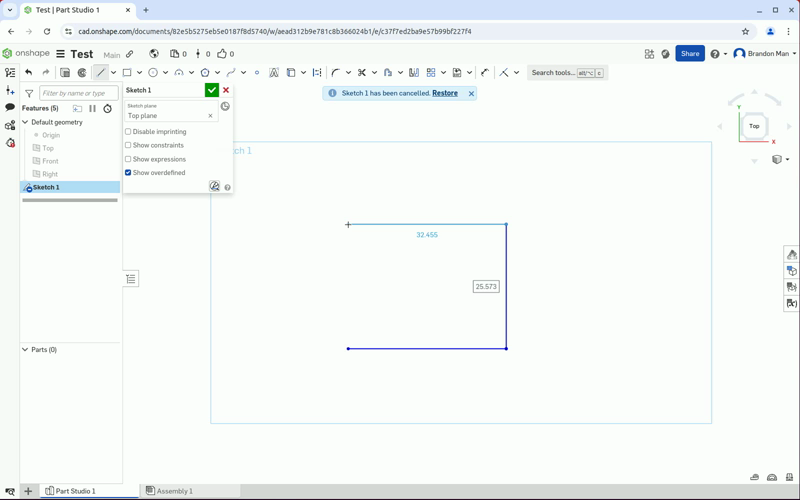
key_down(shift)
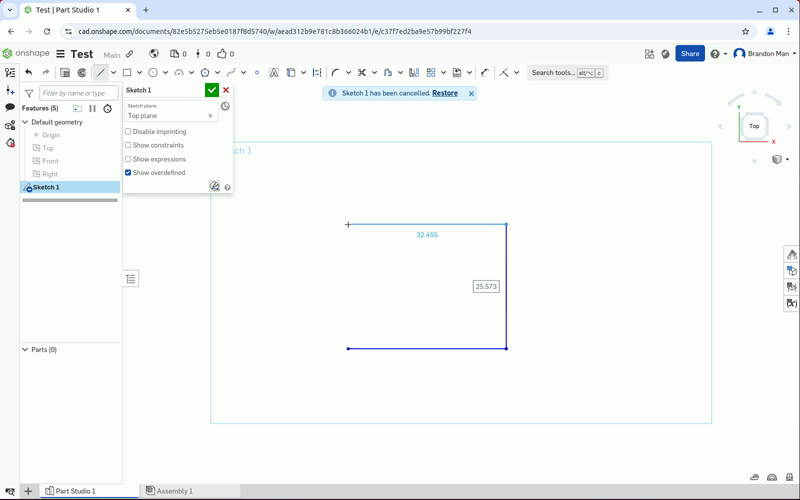
mouse_move(348, 348)
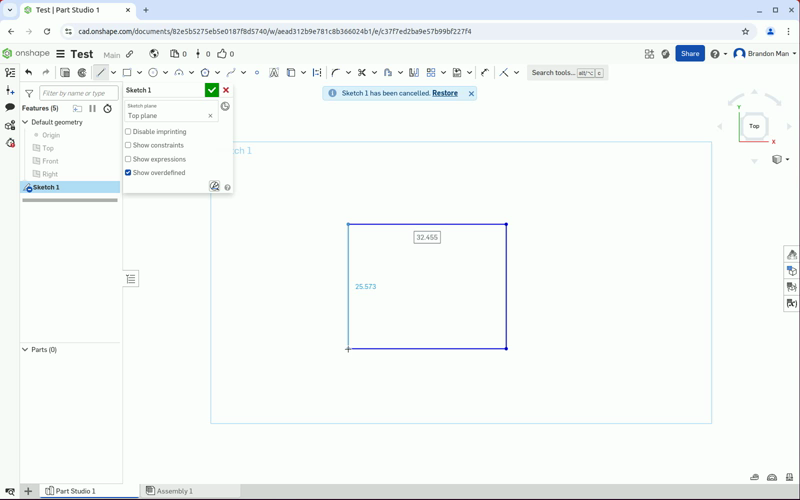
key_up(shift)
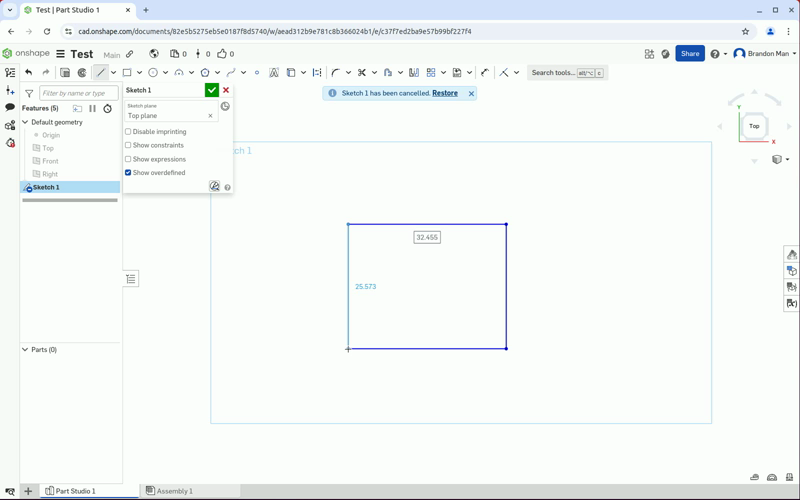
click(348, 348)
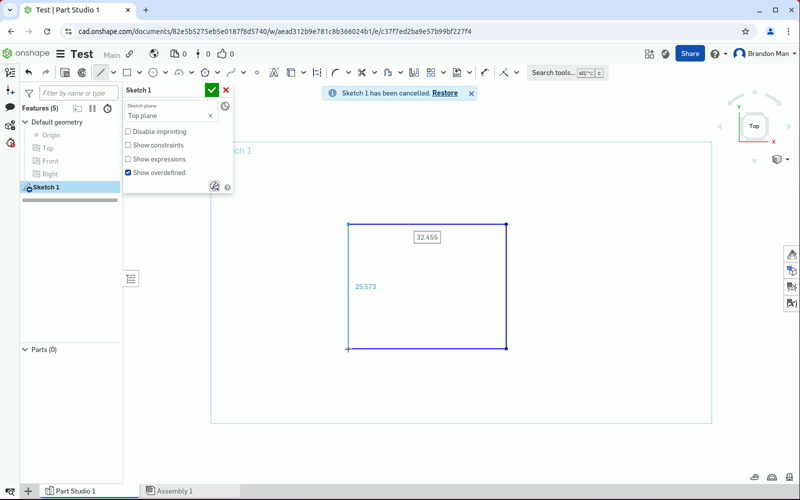
key(esc)
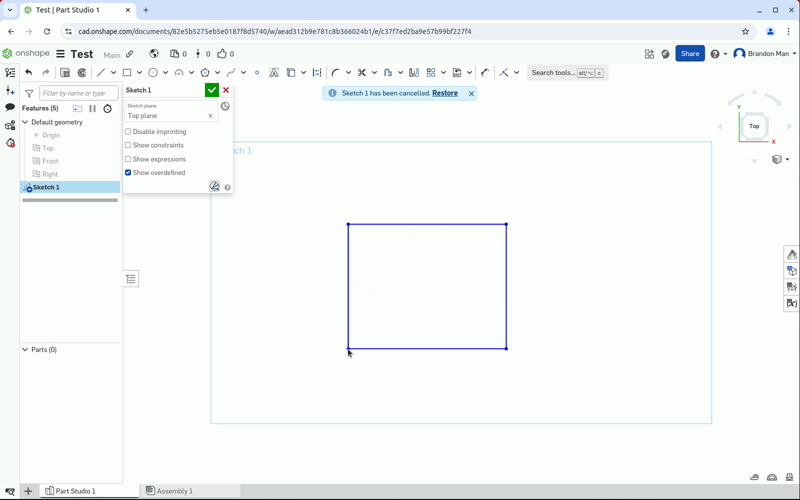
mouse_move(416, 307)
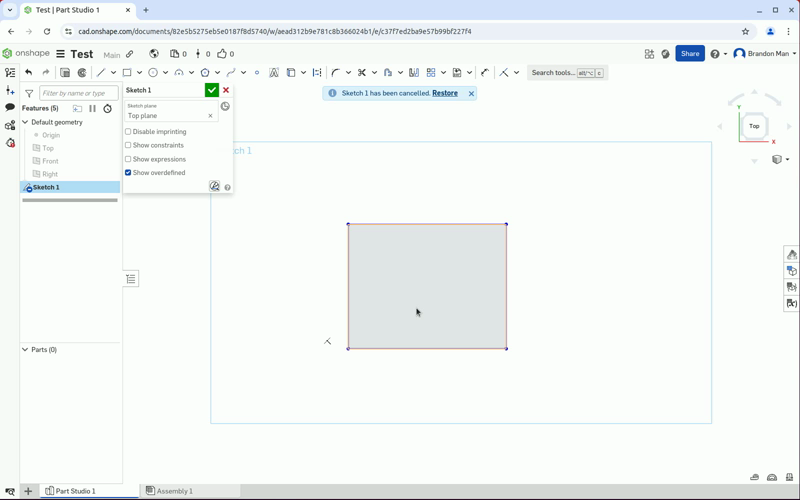
click(416, 307)
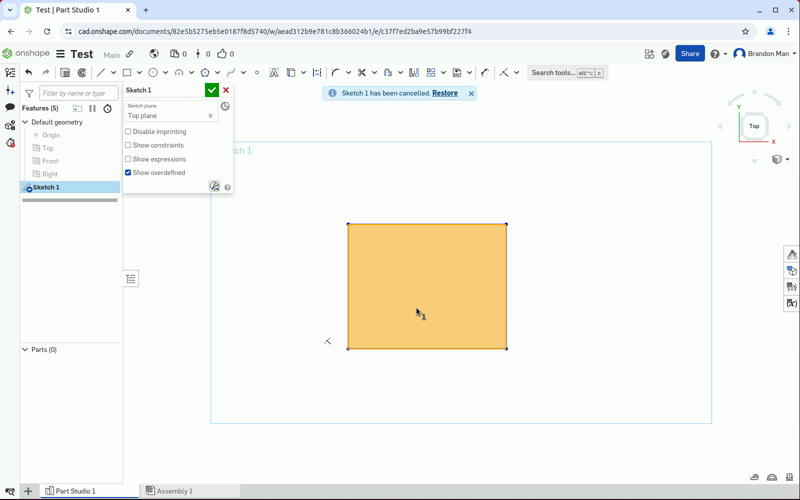
mouse_move(73, 352)
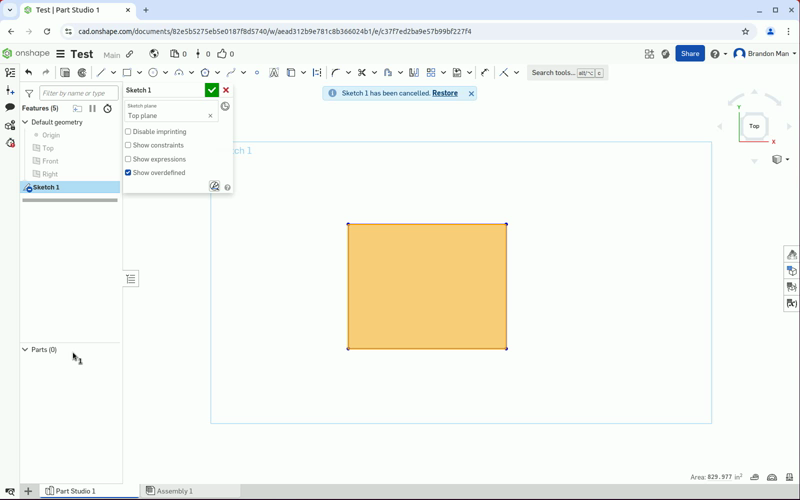
key(shift+y)
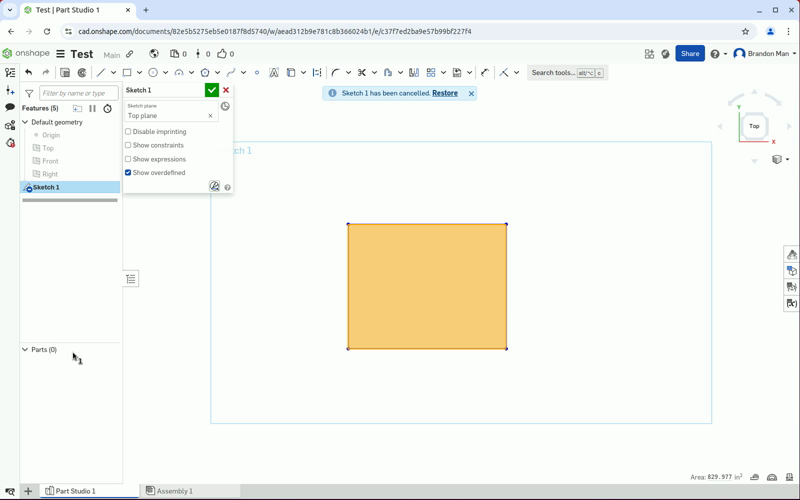
key(shift+e)
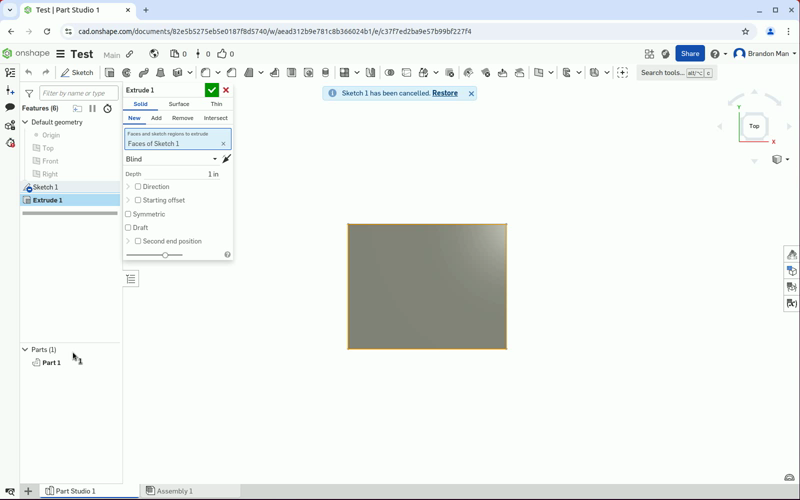
mouse_move(143, 106)
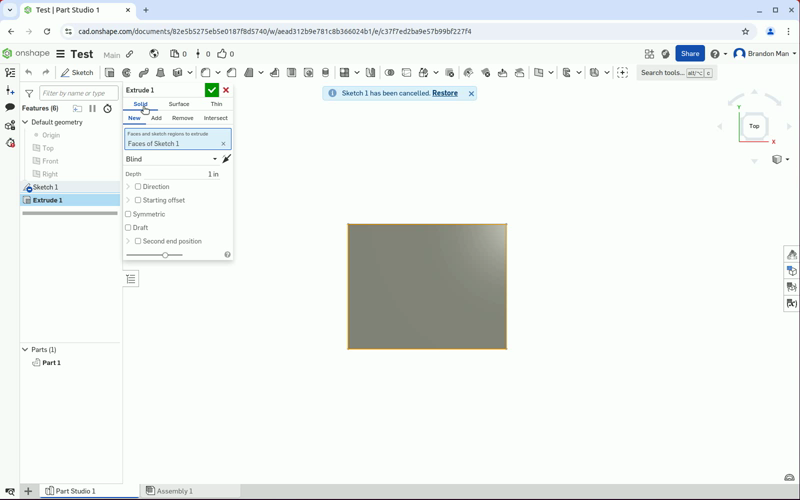
click(143, 106)
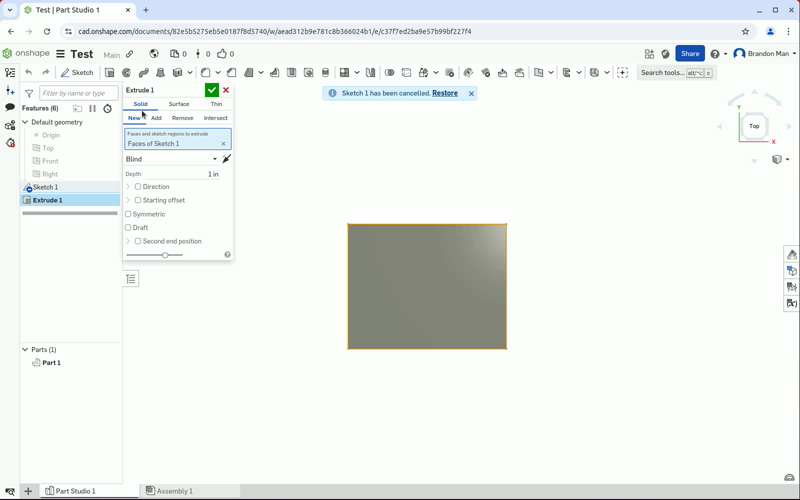
mouse_move(137, 120)
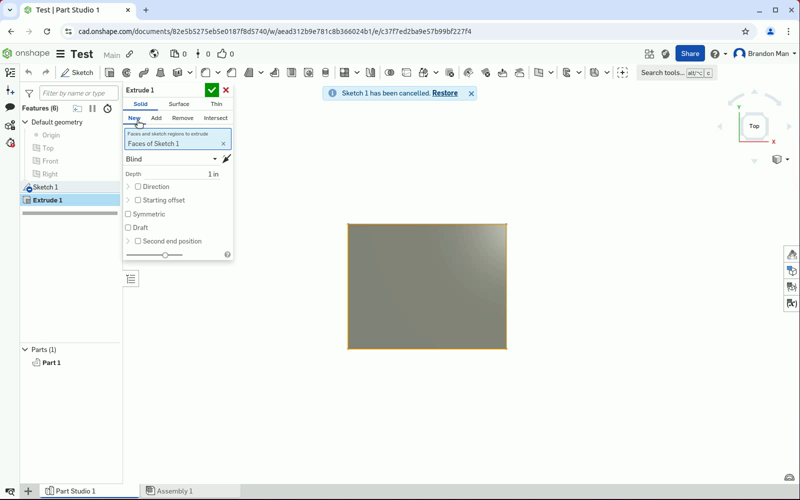
click(137, 120)
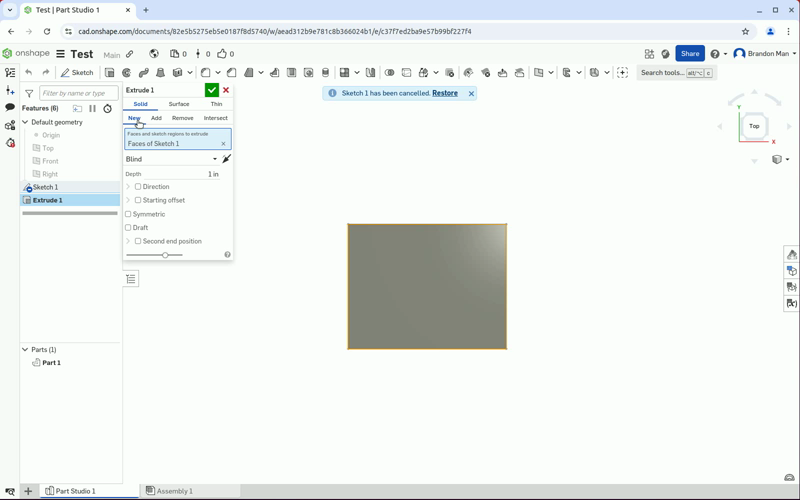
key(tab, 4)
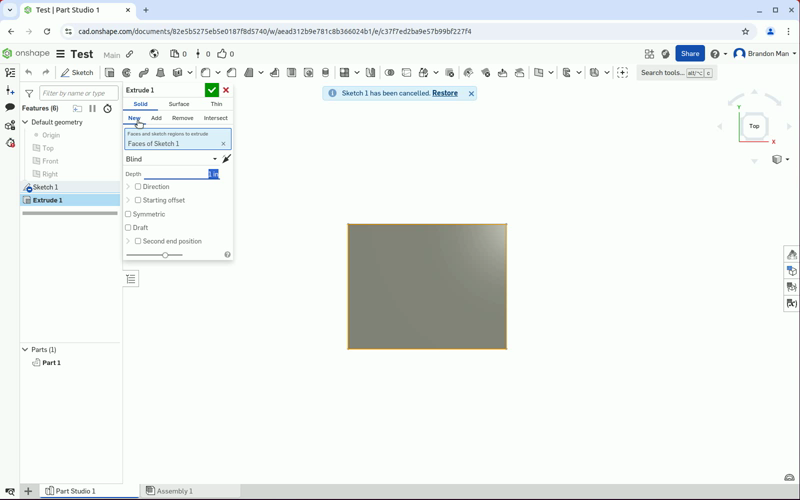
text(1.444)
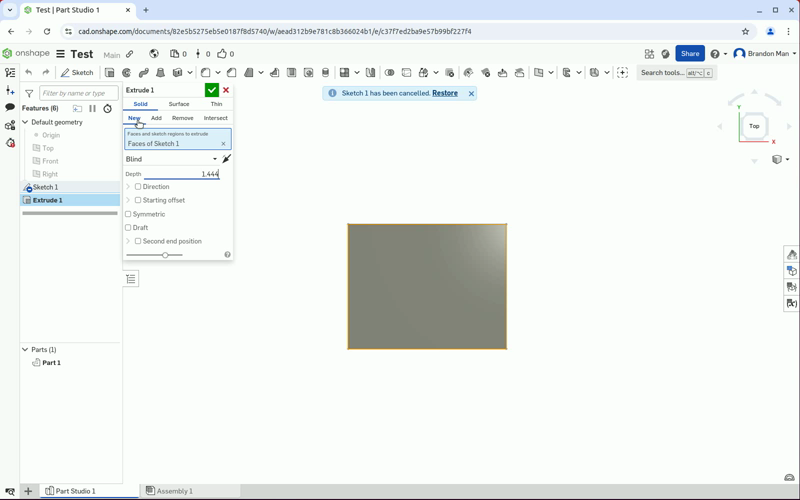
key(enter)
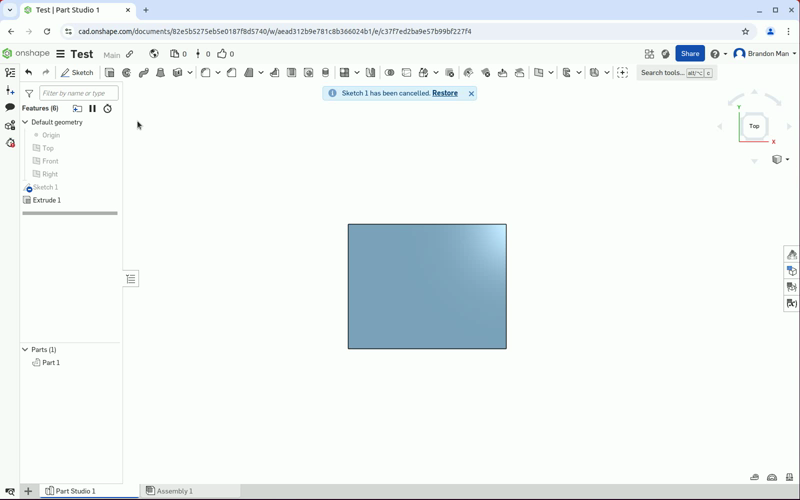
key(shift+h)
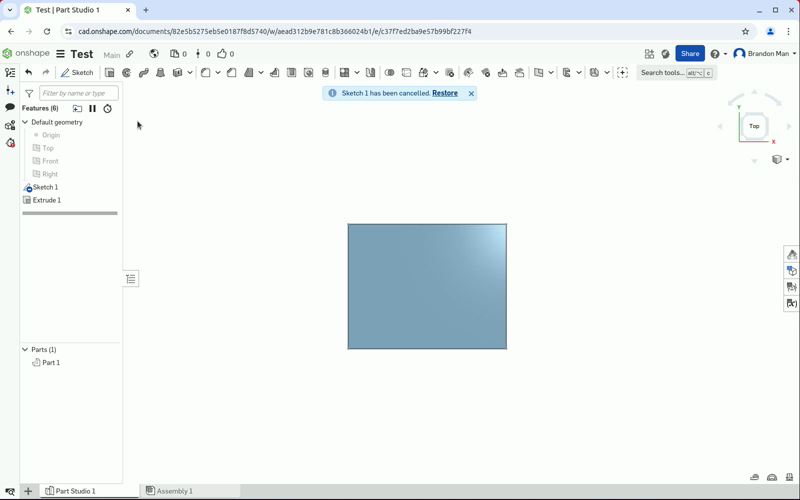
key(shift+h)
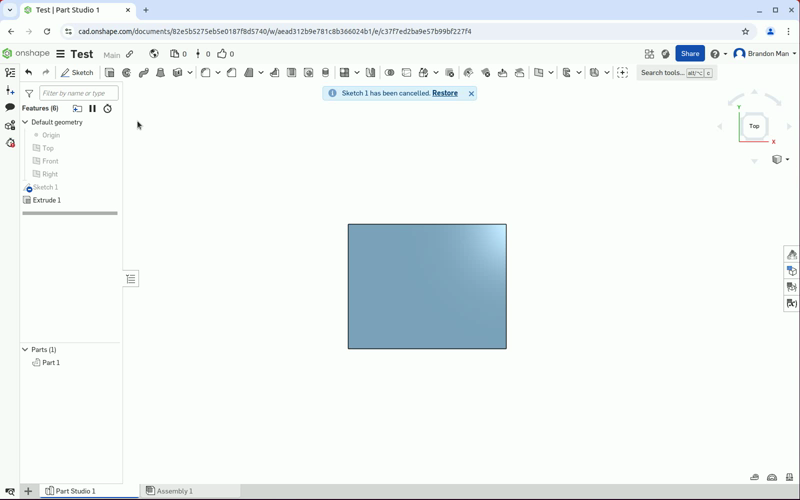
mouse_move(73, 189)
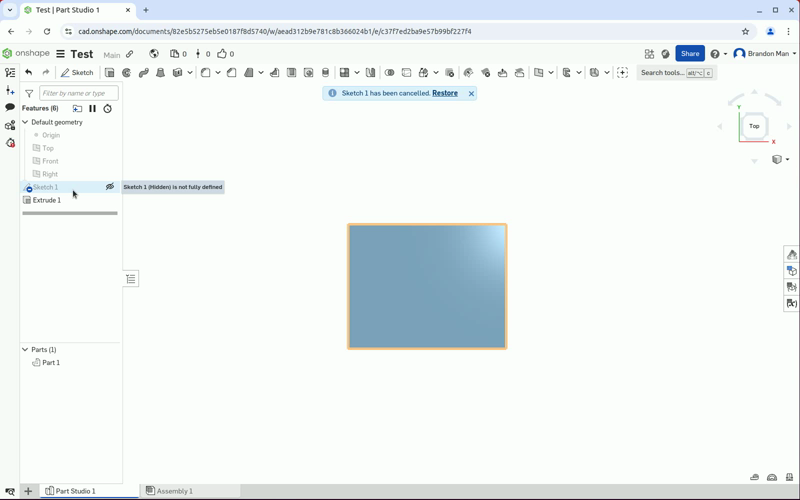
click(73, 189)
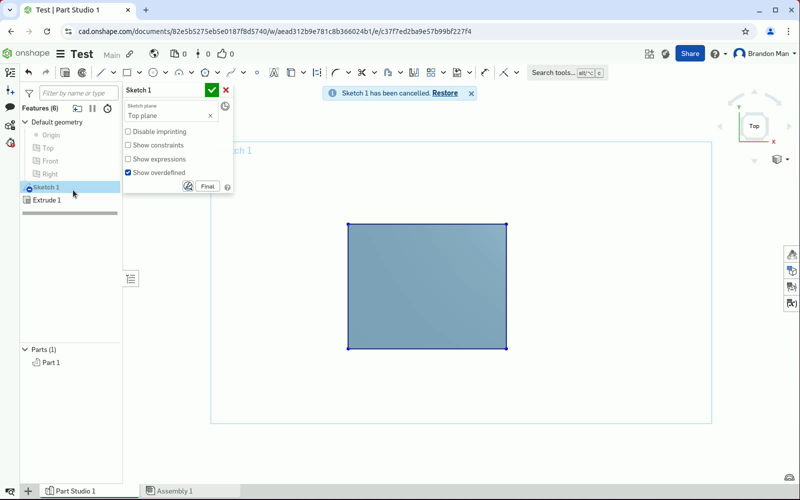
mouse_move(229, 92)
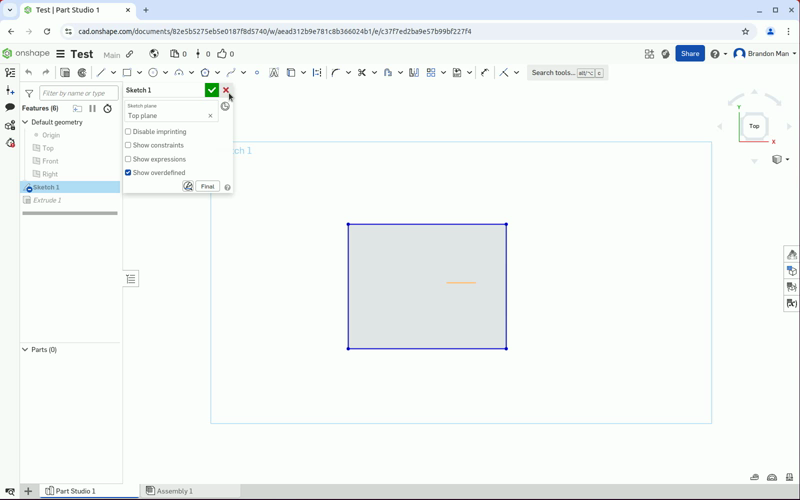
click(229, 92)
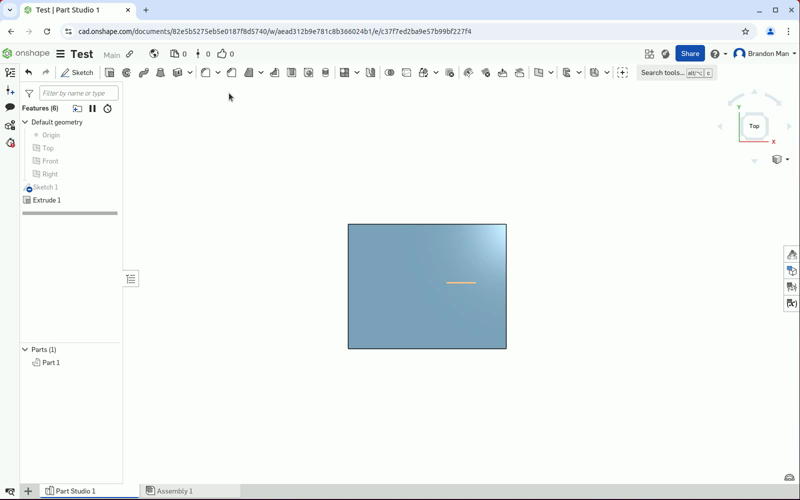
mouse_move(541, 75)
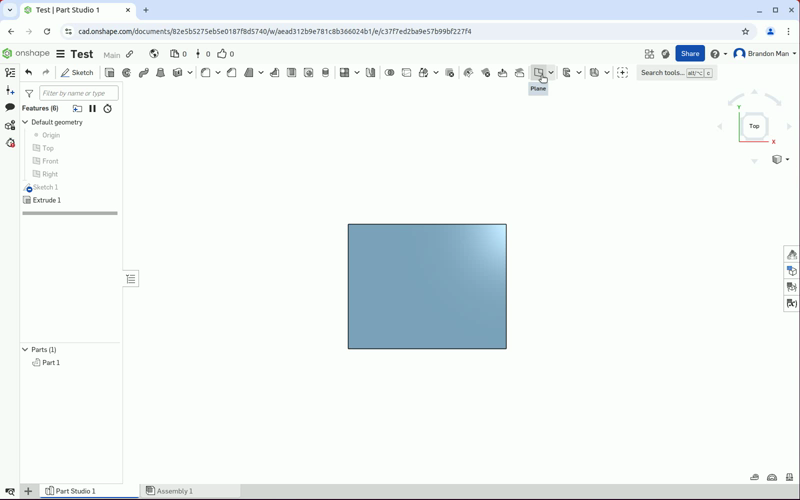
click(541, 75)
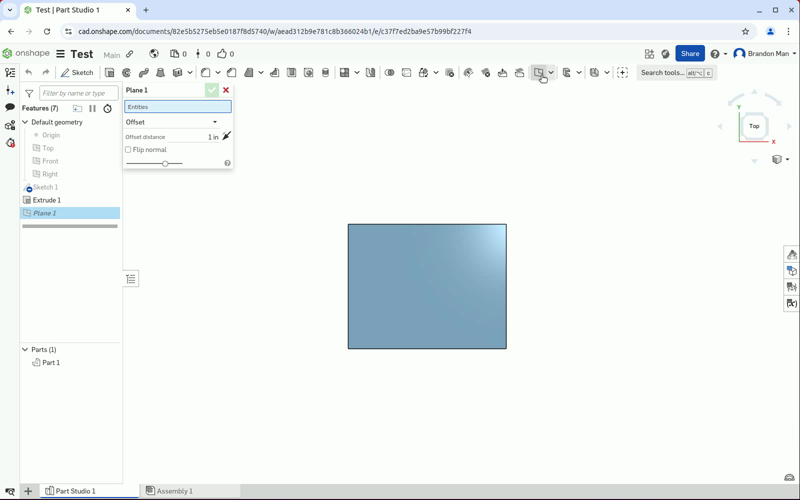
mouse_move(73, 150)
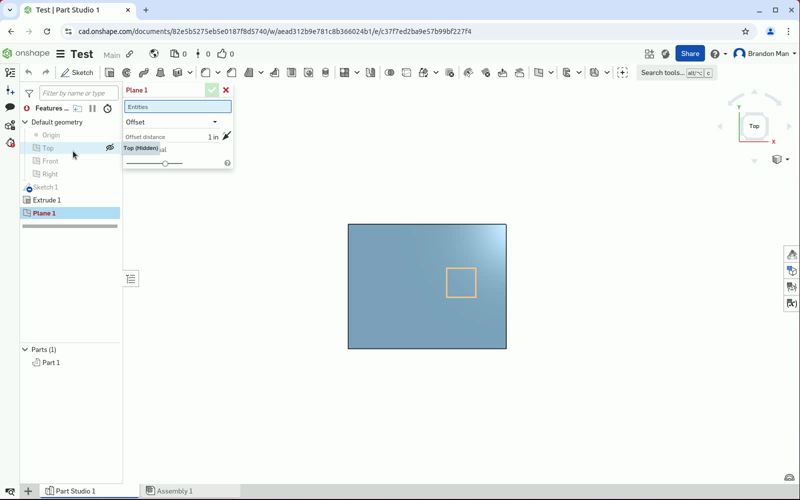
click(73, 150)
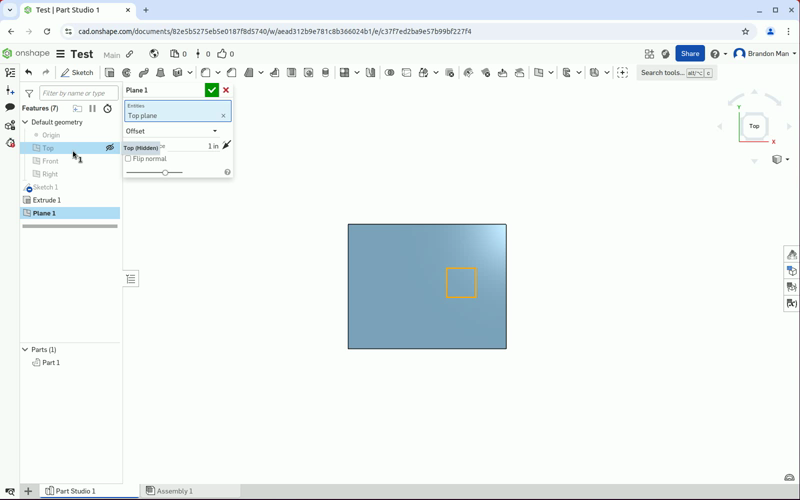
key(tab, 2)
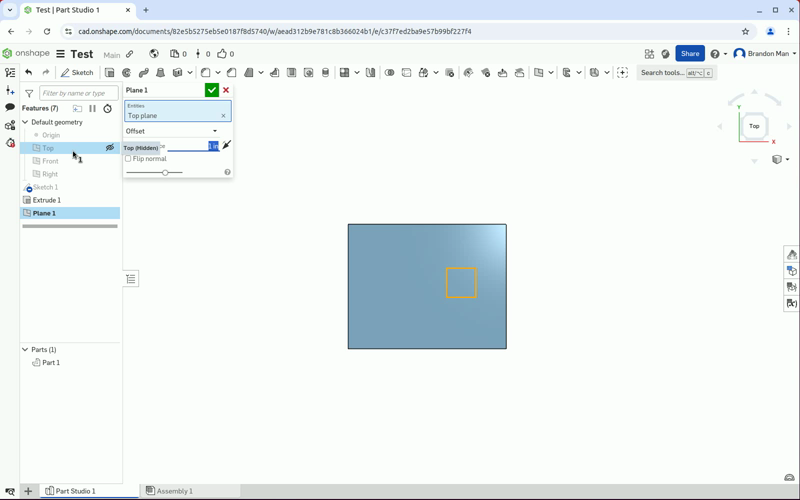
text(1.448)
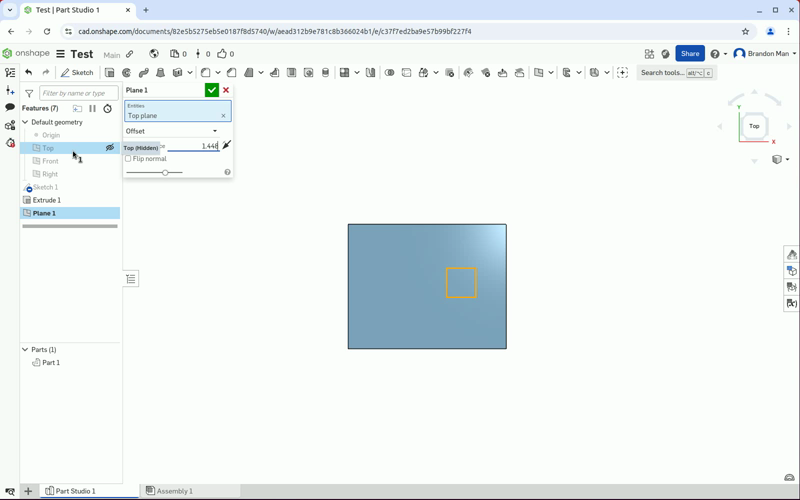
key(enter, 2)
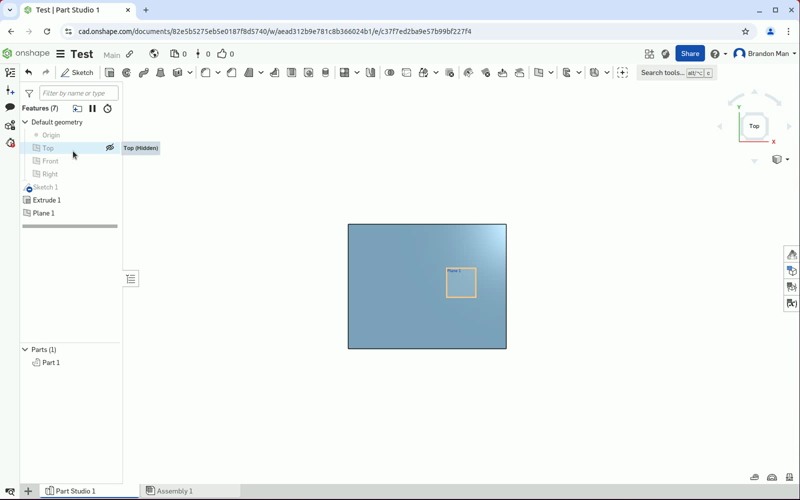
key(shift+s)
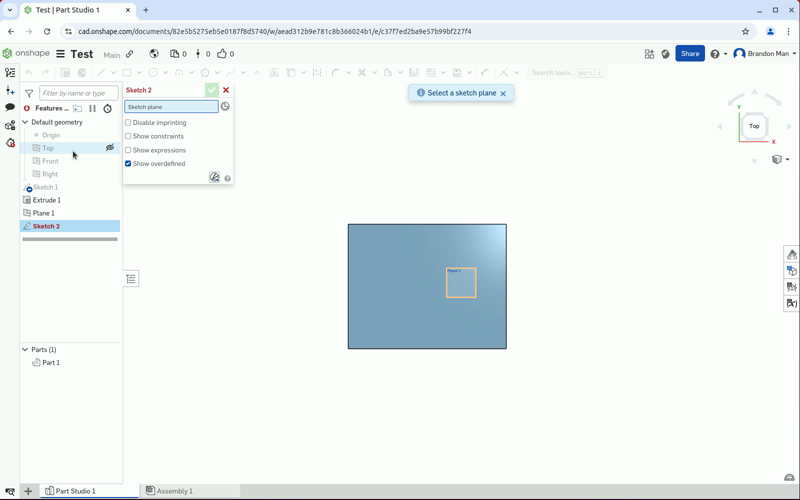
mouse_move(73, 215)
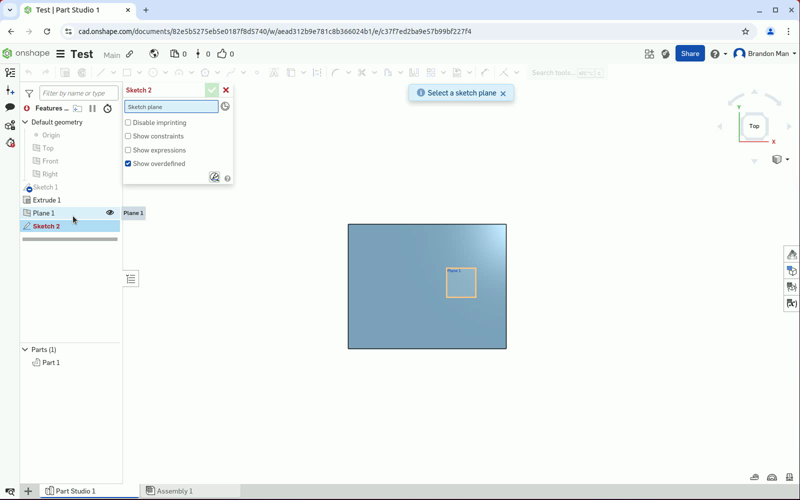
click(73, 215)
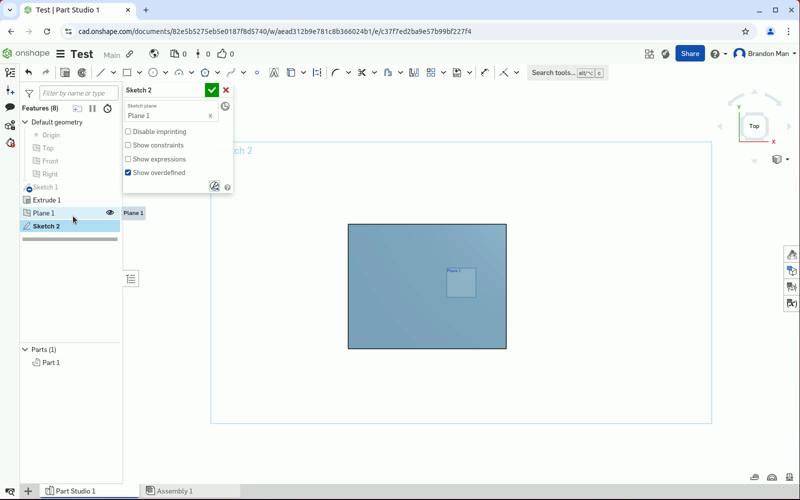
mouse_move(73, 352)
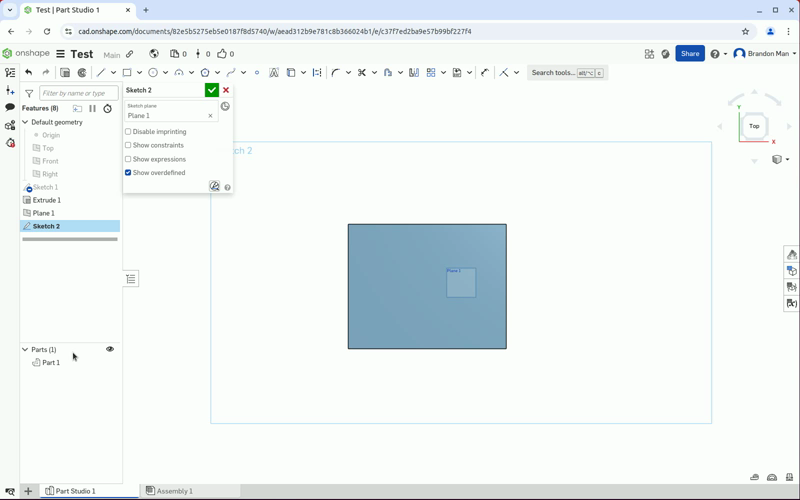
key(y)
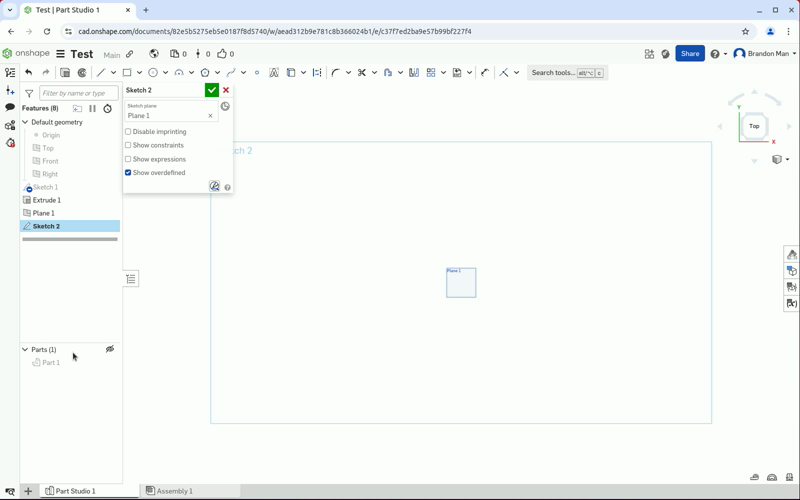
key(l)
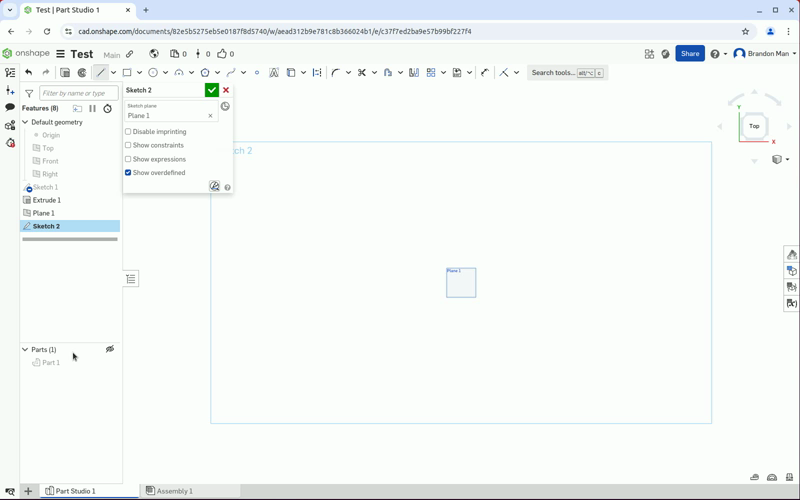
key_down(shift)
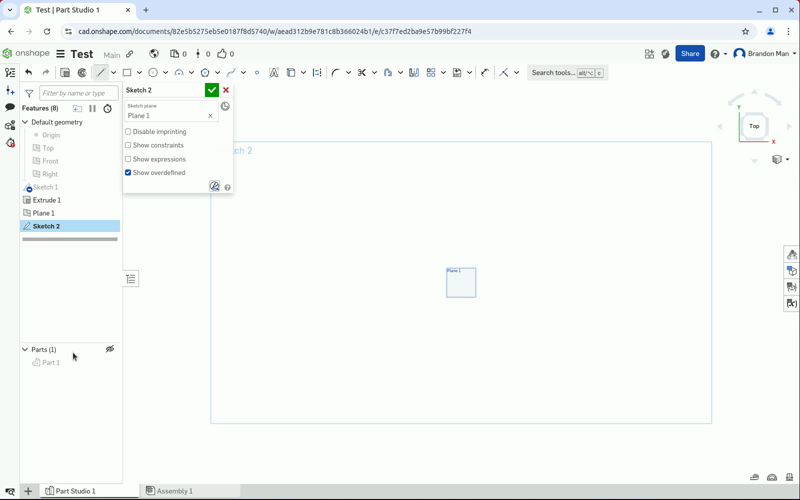
mouse_move(368, 280)
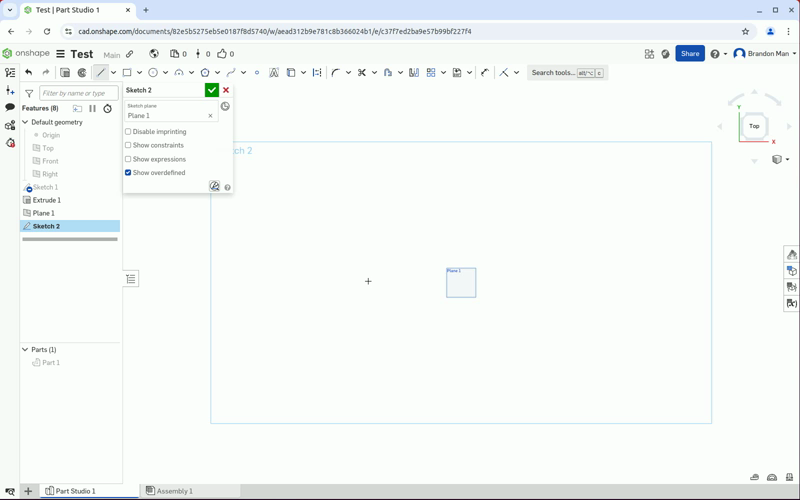
click(368, 280)
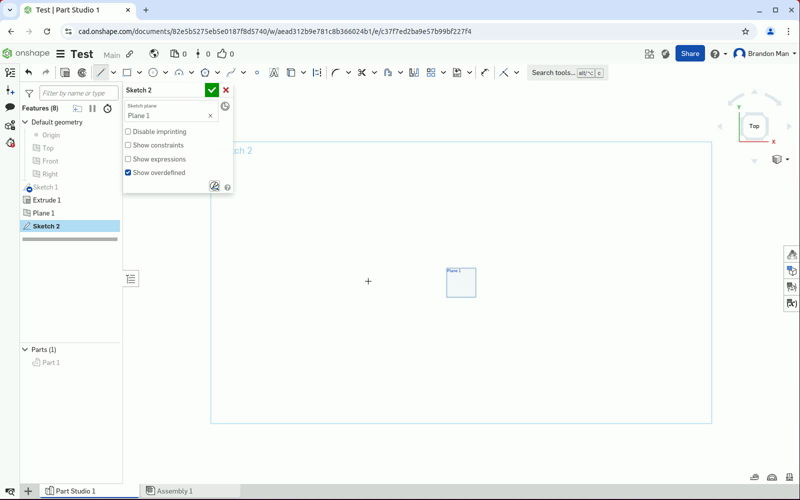
key_up(shift)
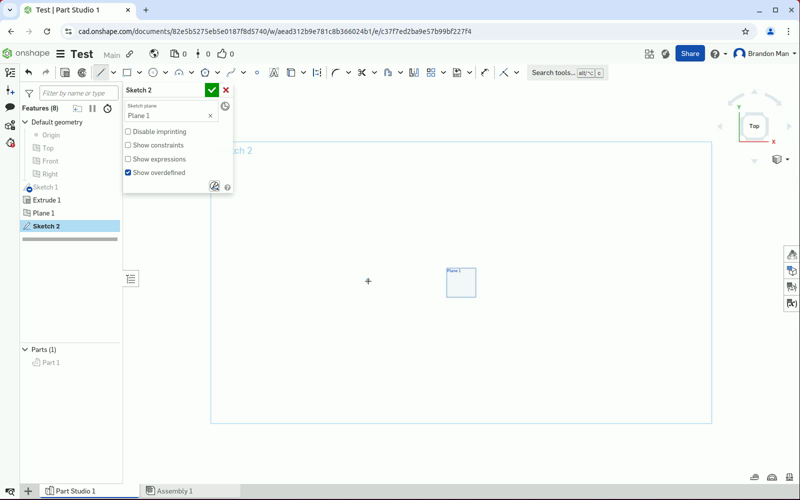
key_down(shift)
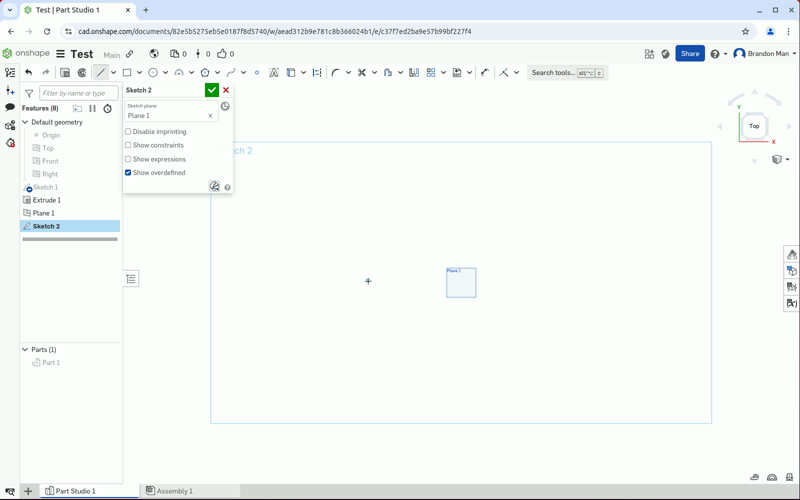
mouse_move(486, 280)
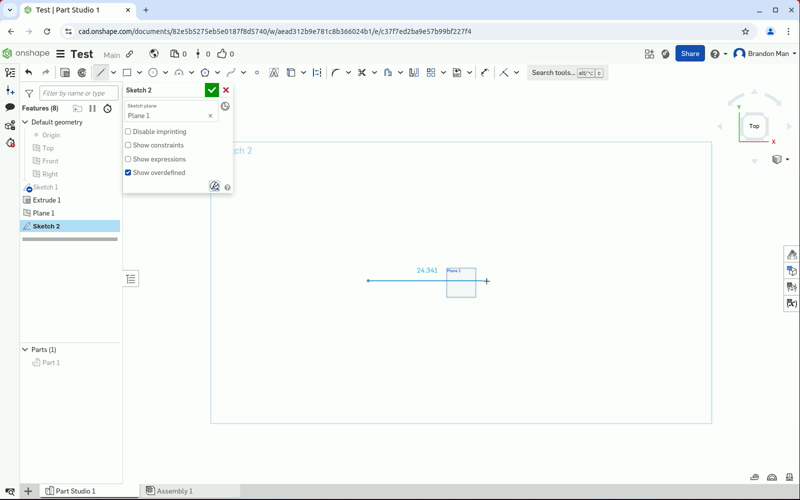
click(486, 280)
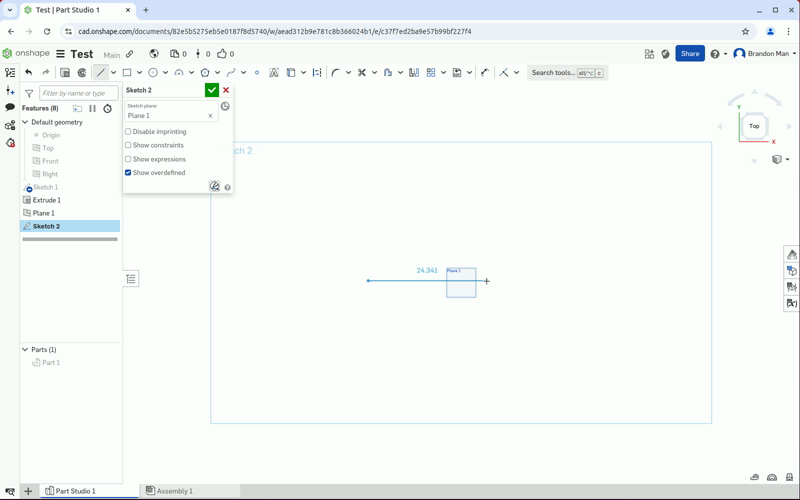
key_up(shift)
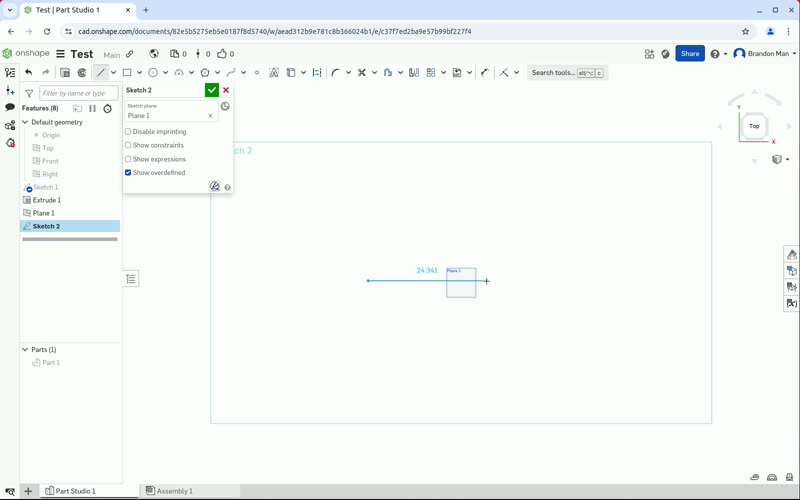
key_down(shift)
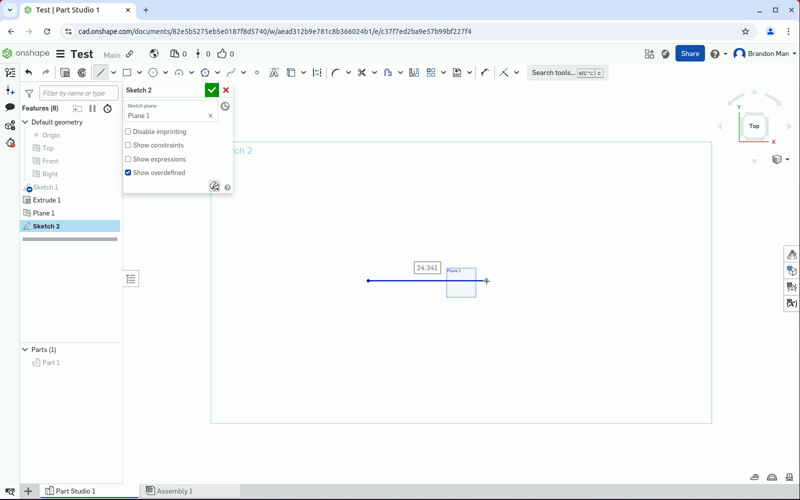
mouse_move(516, 280)
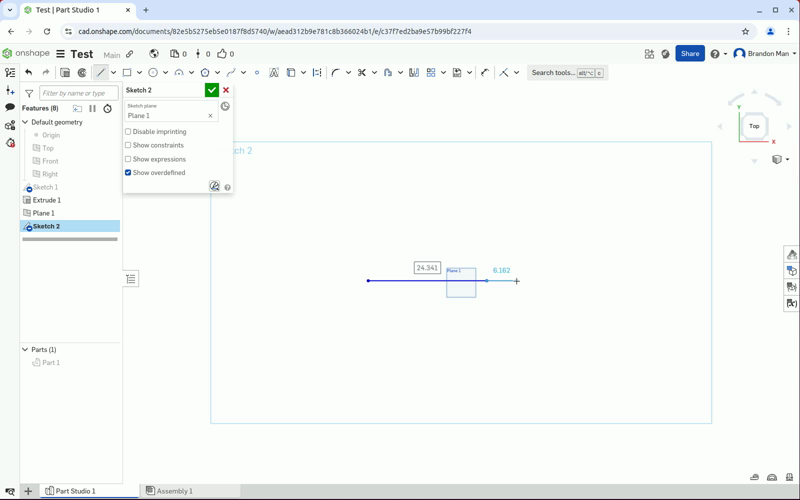
mouse_move(486, 240)
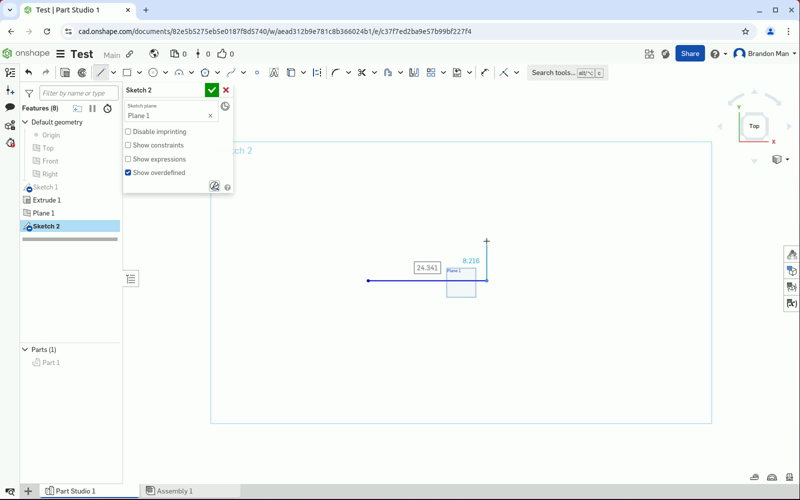
click(486, 240)
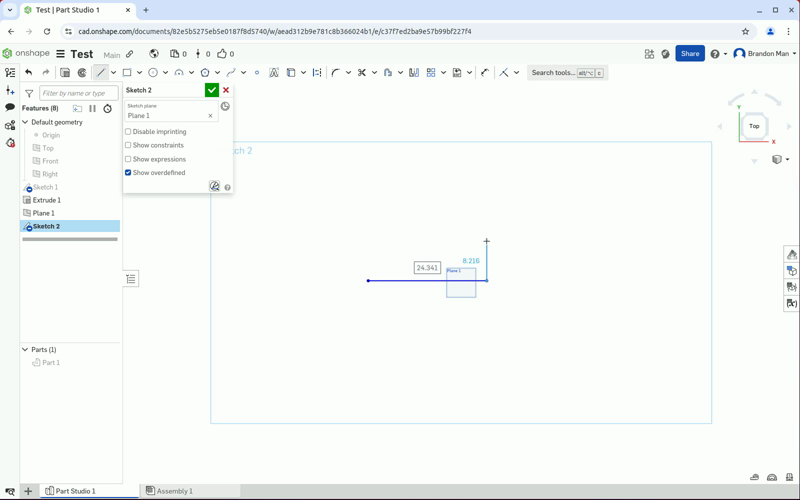
key_up(shift)
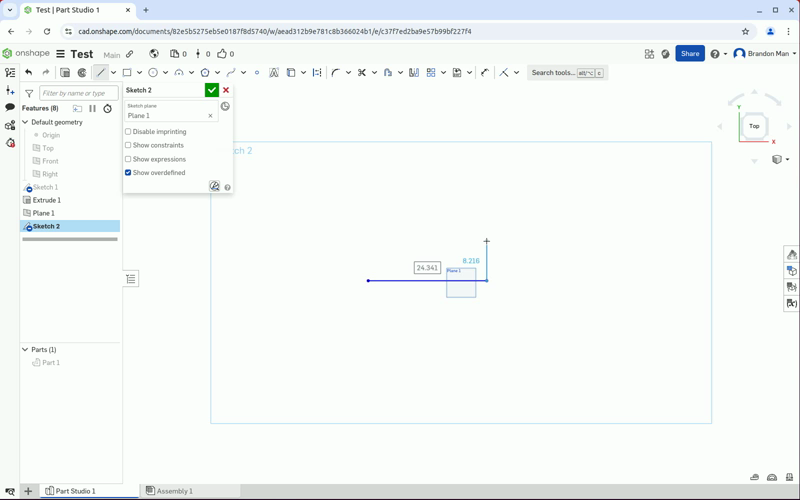
key_down(shift)
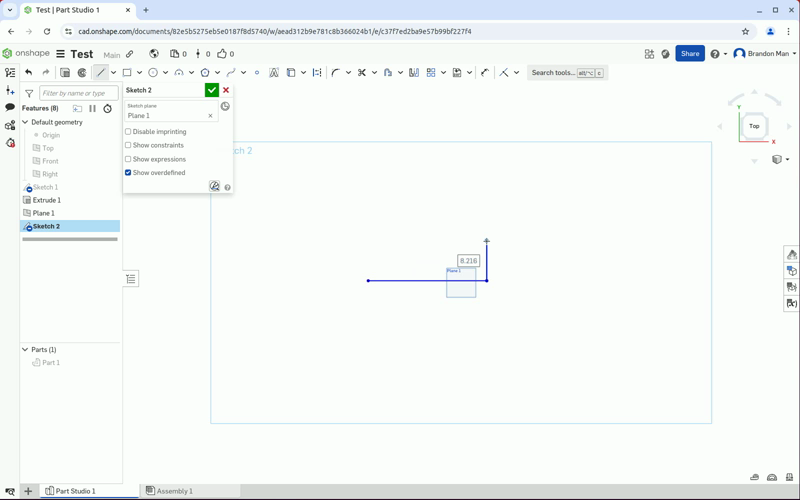
mouse_move(368, 240)
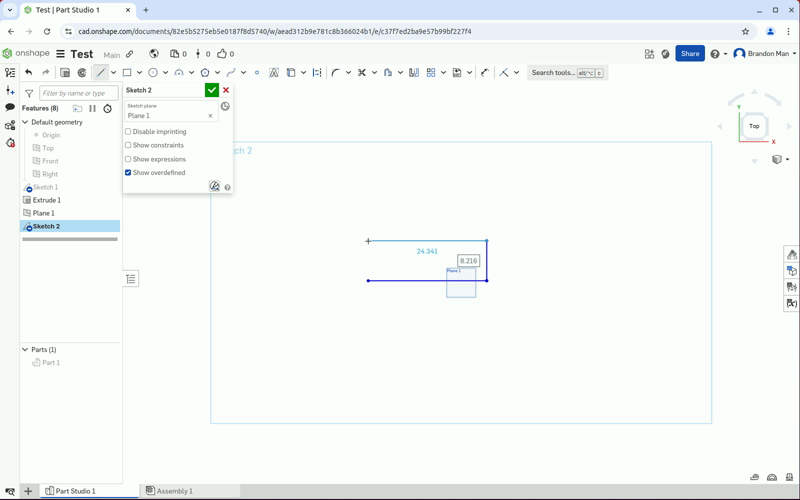
click(368, 240)
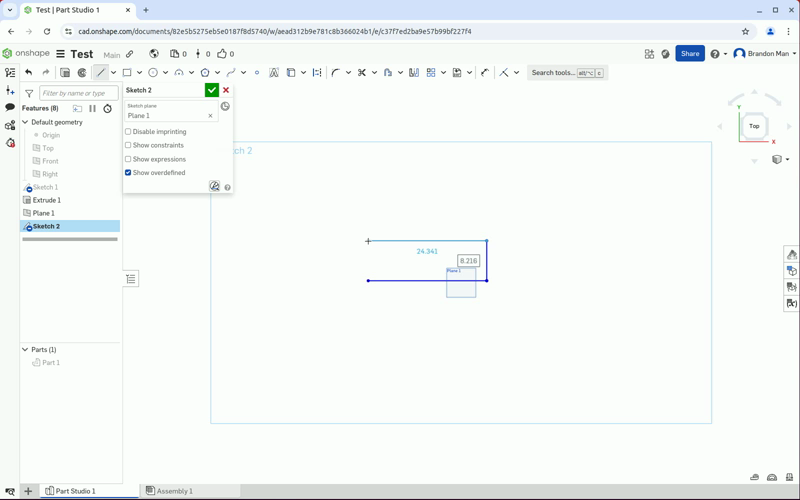
key_up(shift)
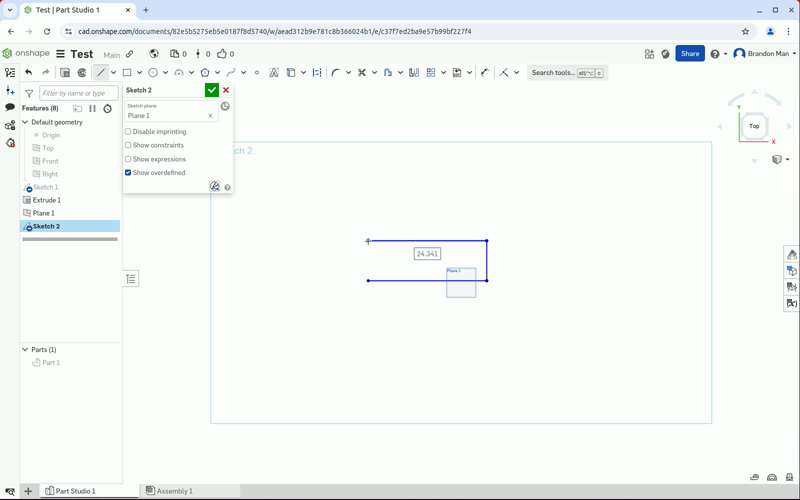
mouse_move(398, 240)
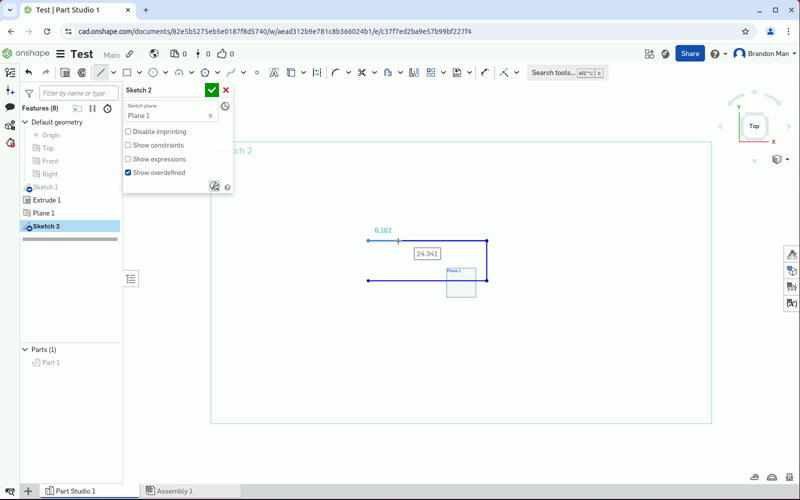
key_down(shift)
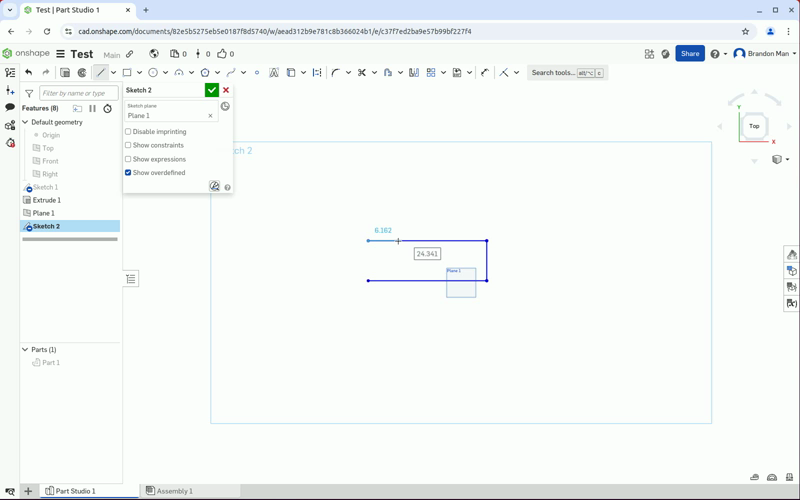
mouse_move(368, 280)
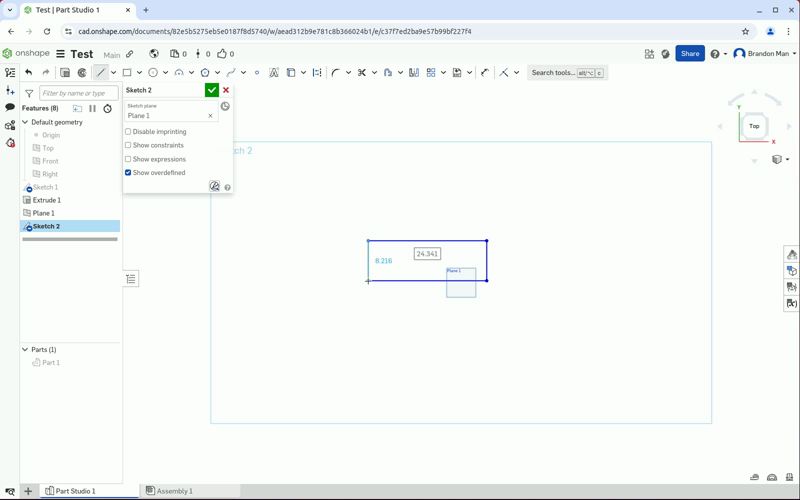
key_up(shift)
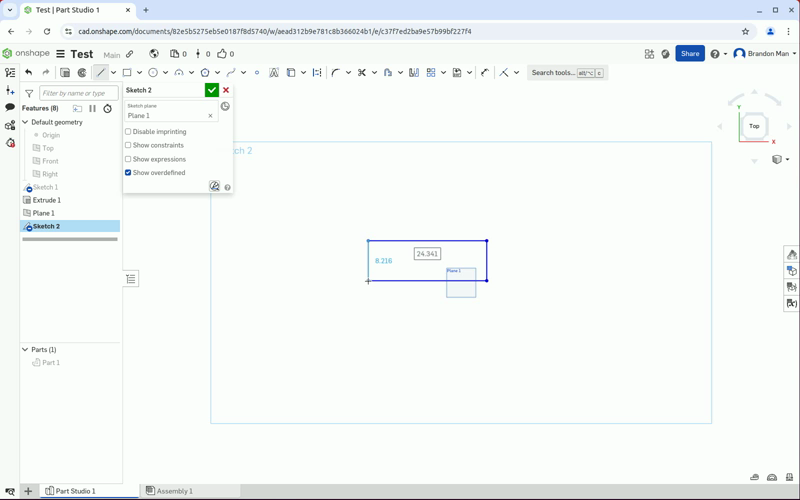
click(368, 280)
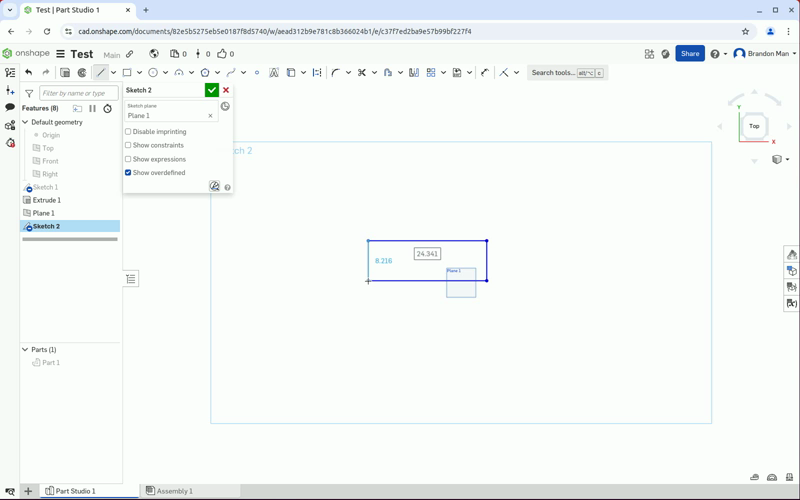
key(esc)
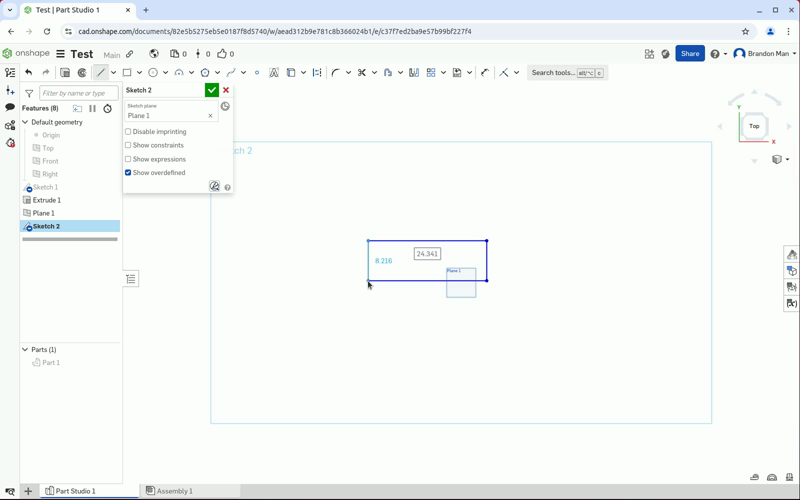
mouse_move(463, 275)
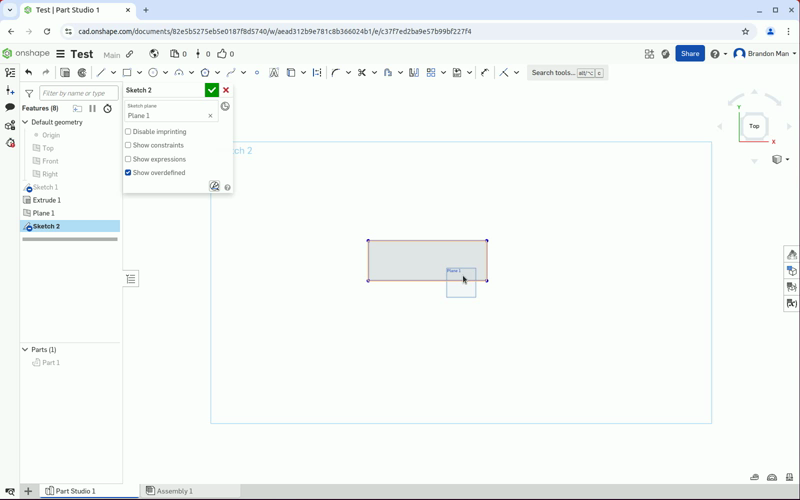
click(463, 275)
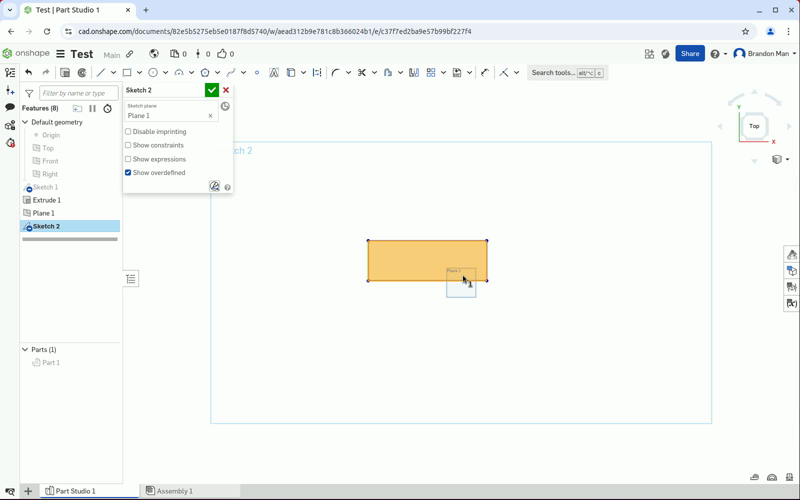
mouse_move(73, 352)
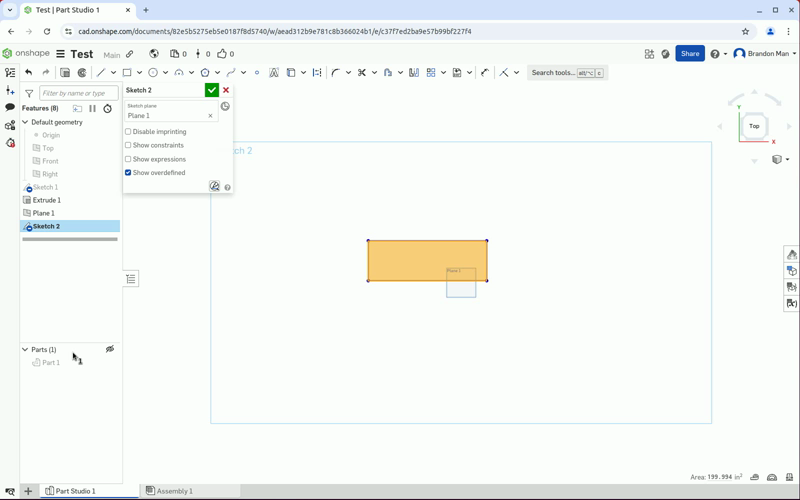
key(shift+y)
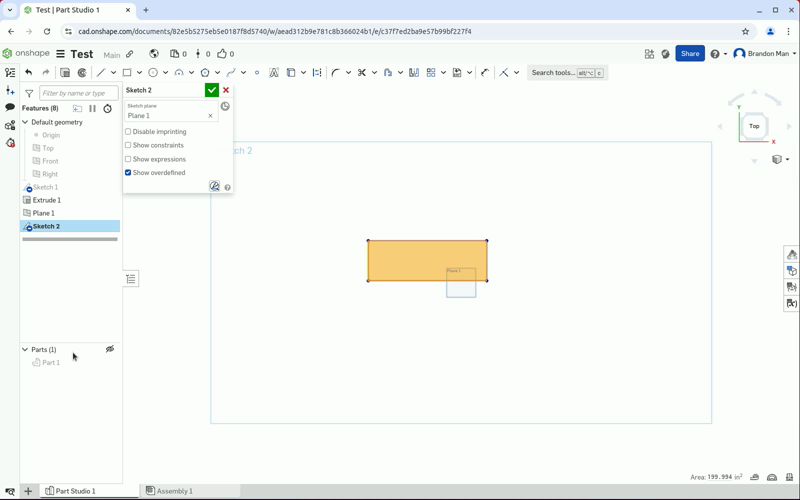
key(shift+e)
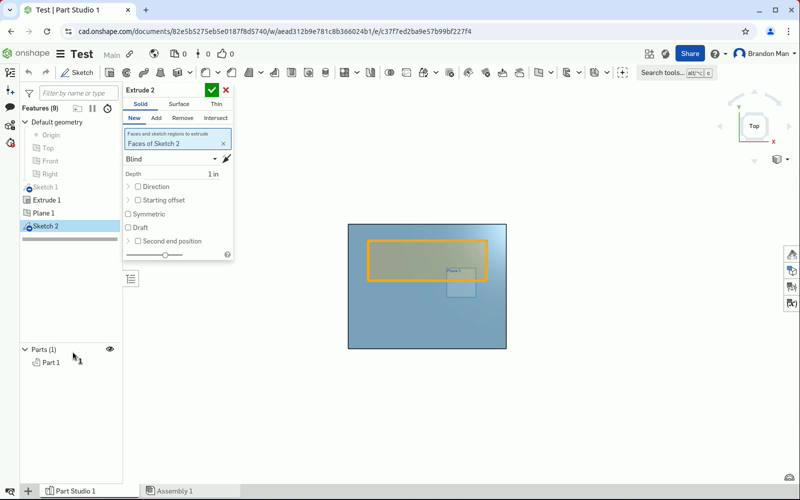
mouse_move(143, 106)
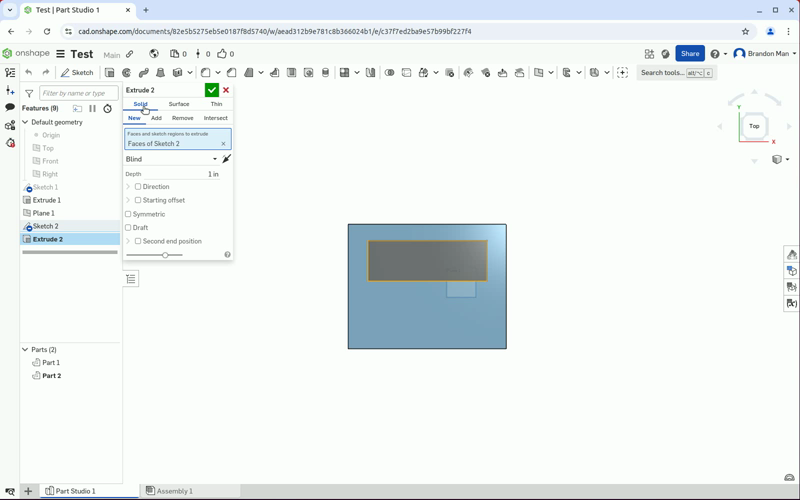
click(143, 106)
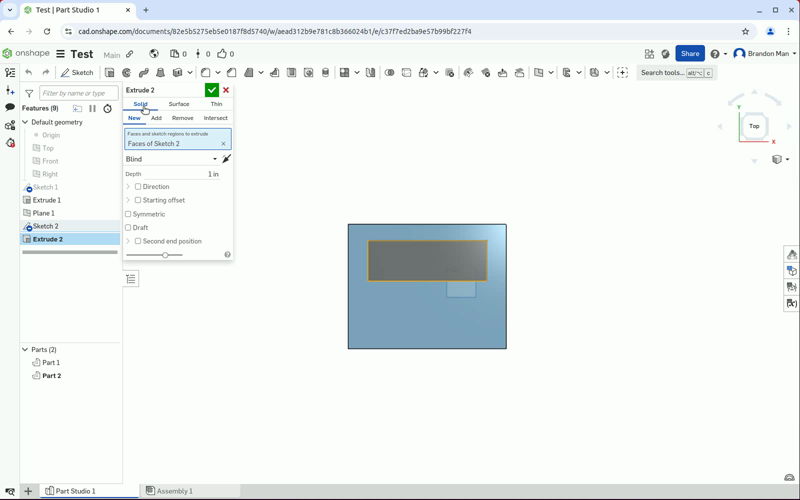
mouse_move(186, 120)
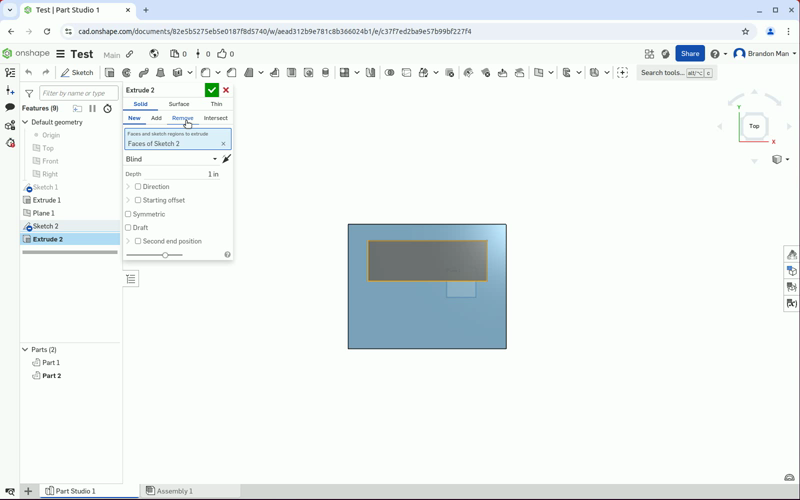
click(186, 120)
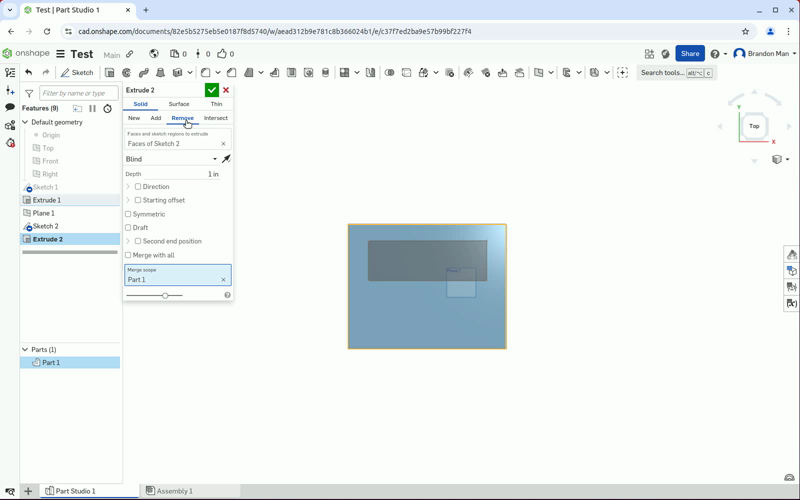
key(tab, 4)
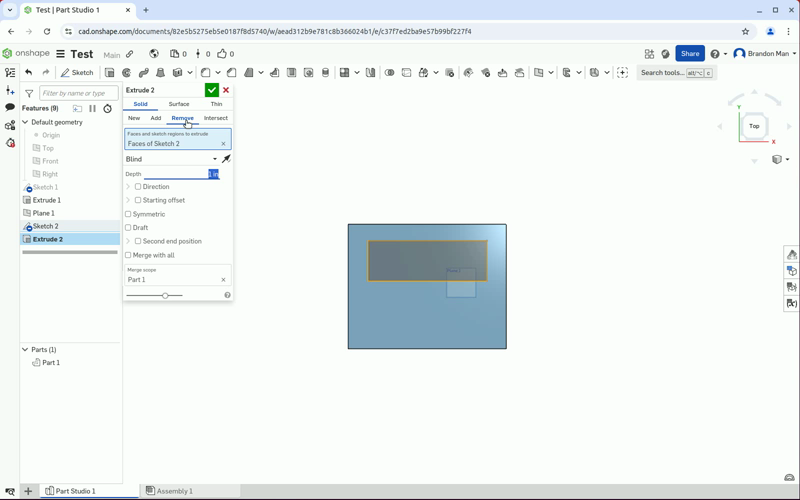
text(8.425)
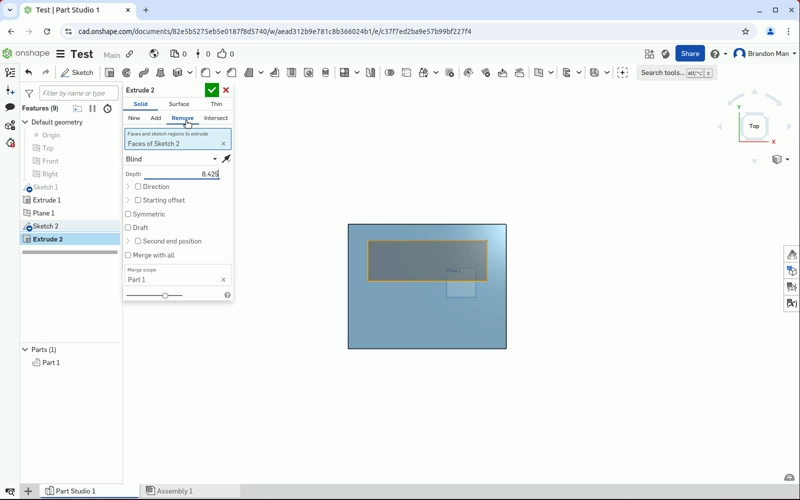
key(tab, 6)
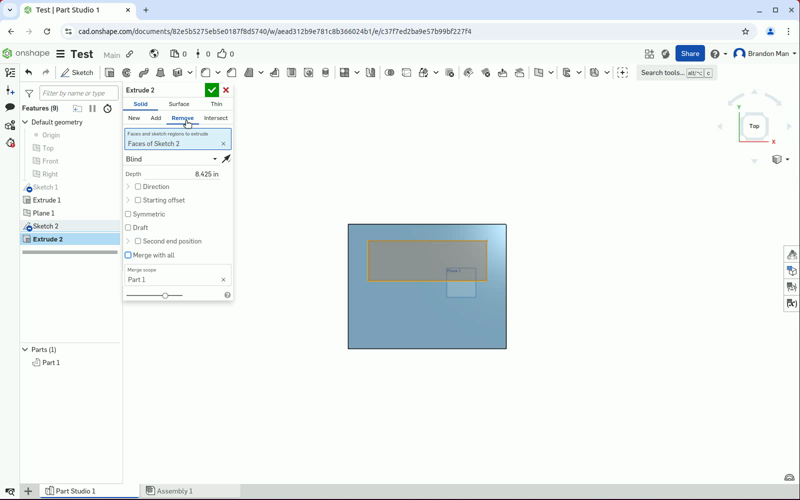
key(space)
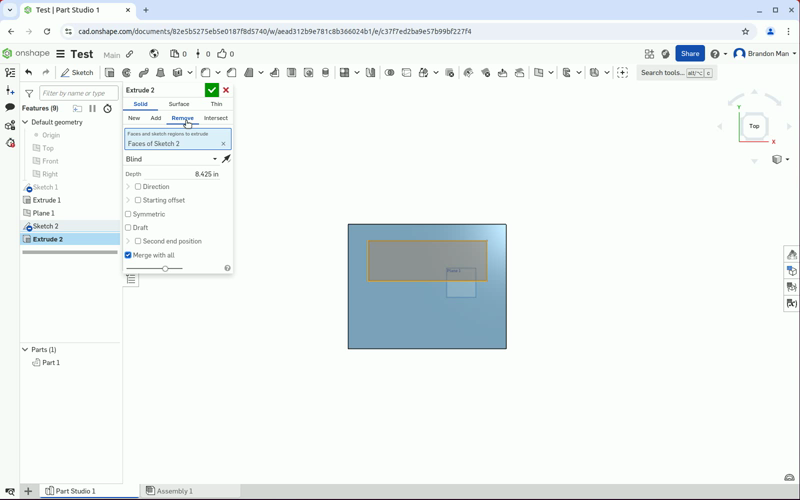
key(enter)
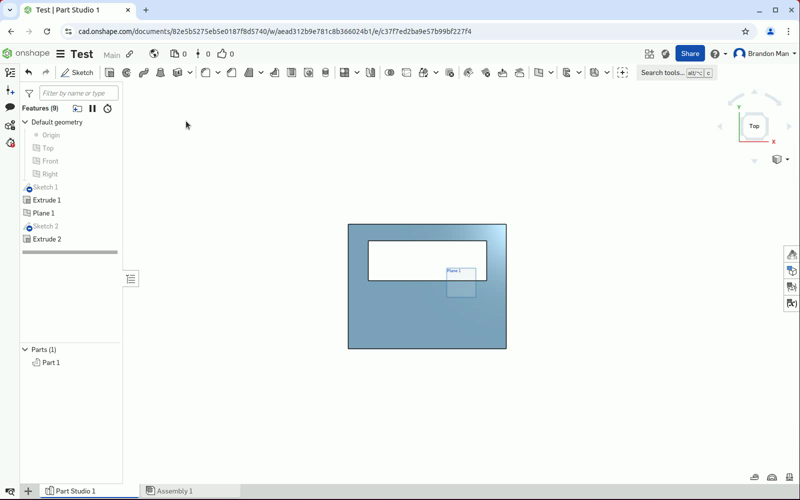
key(shift+h)
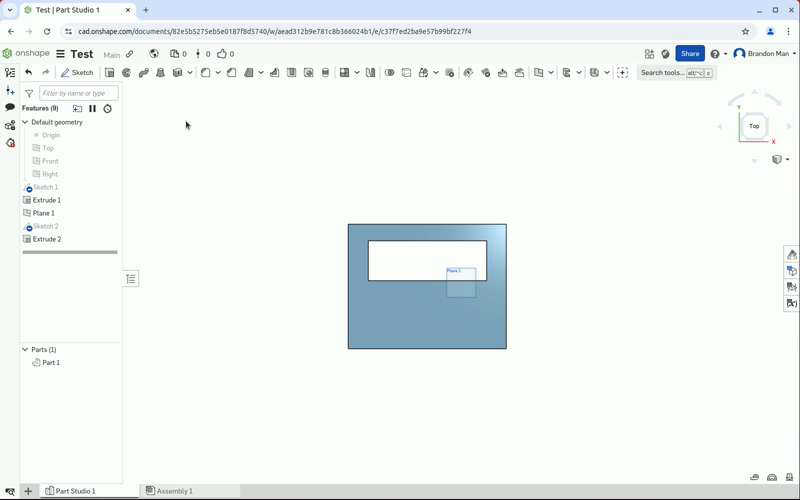
key(shift+h)
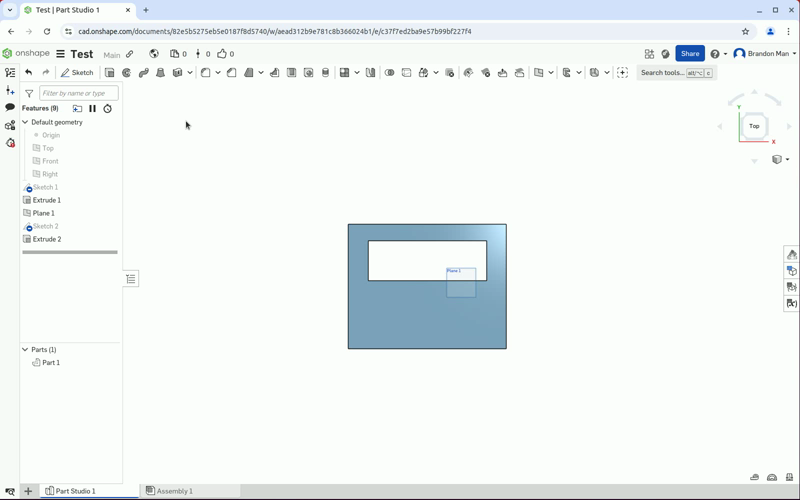
mouse_move(73, 189)
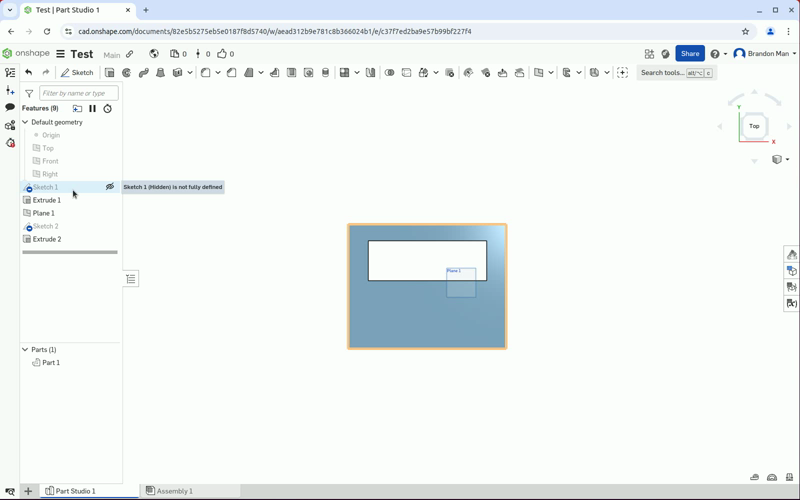
click(73, 189)
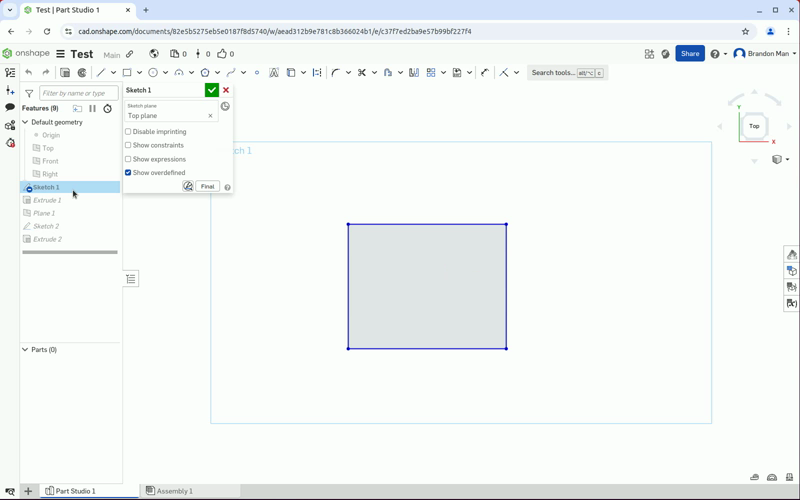
mouse_move(229, 92)
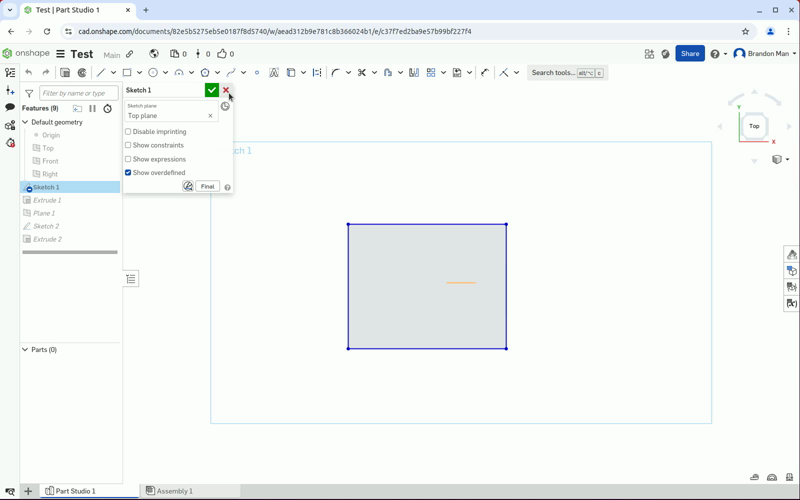
click(229, 92)
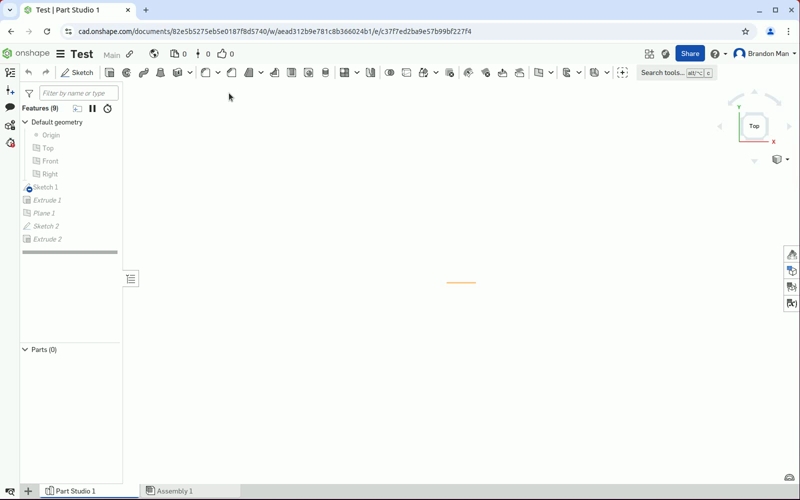
key(shift+s)
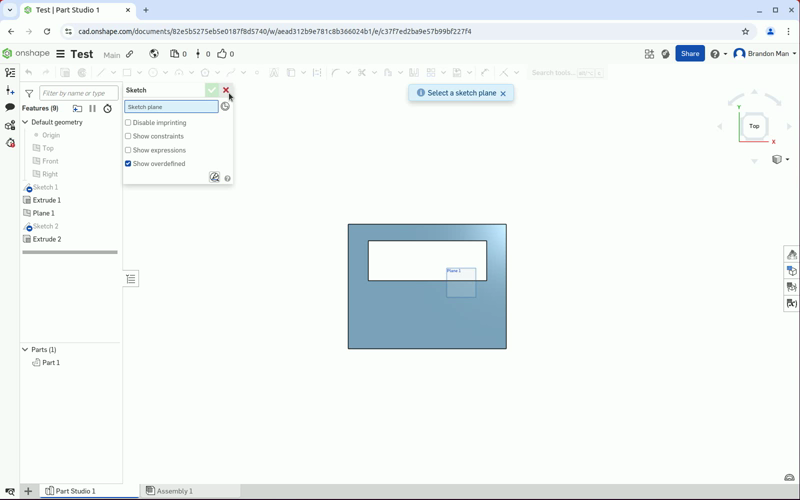
mouse_move(73, 215)
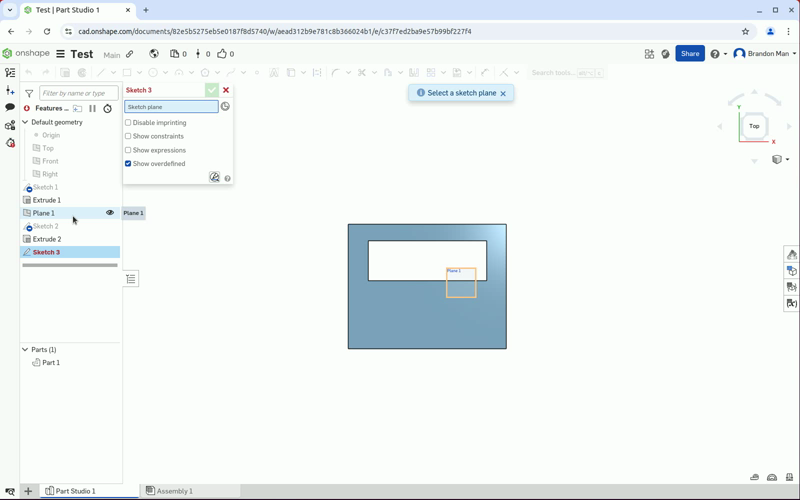
click(73, 215)
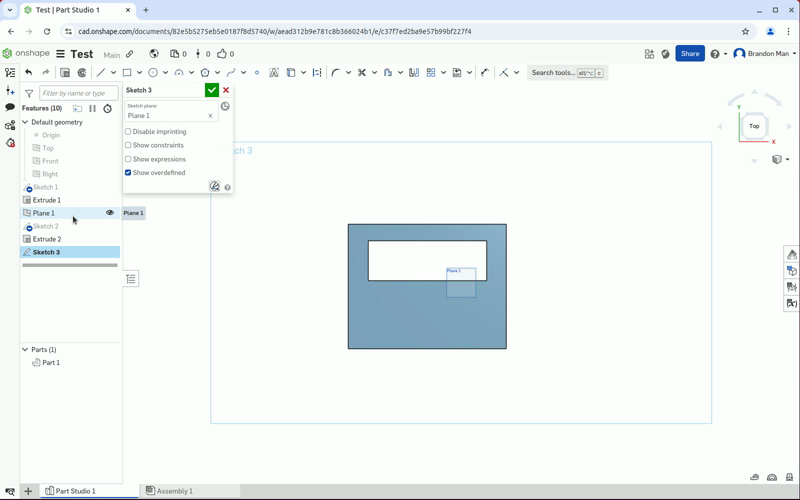
mouse_move(73, 352)
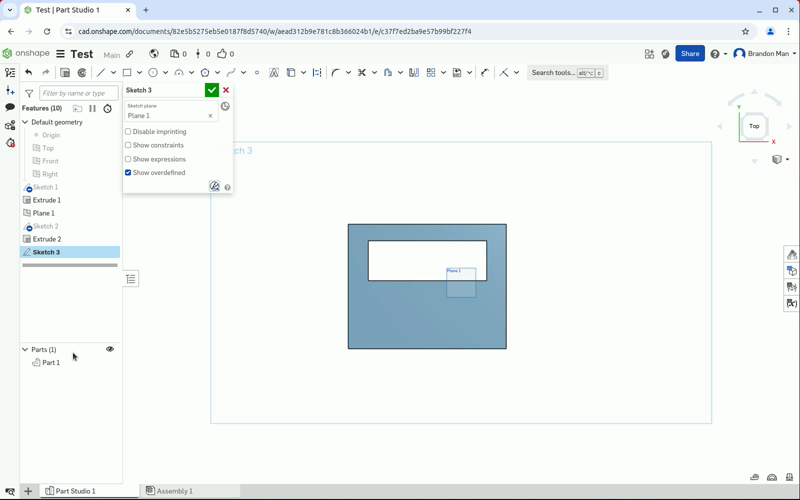
key(y)
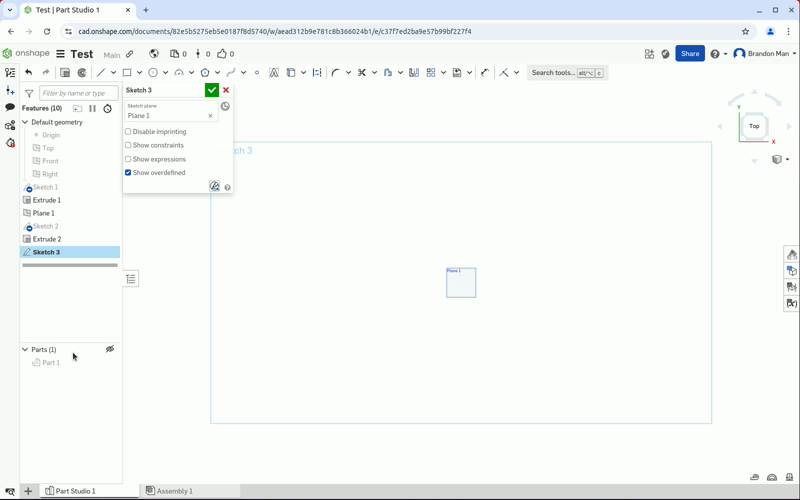
key(c)
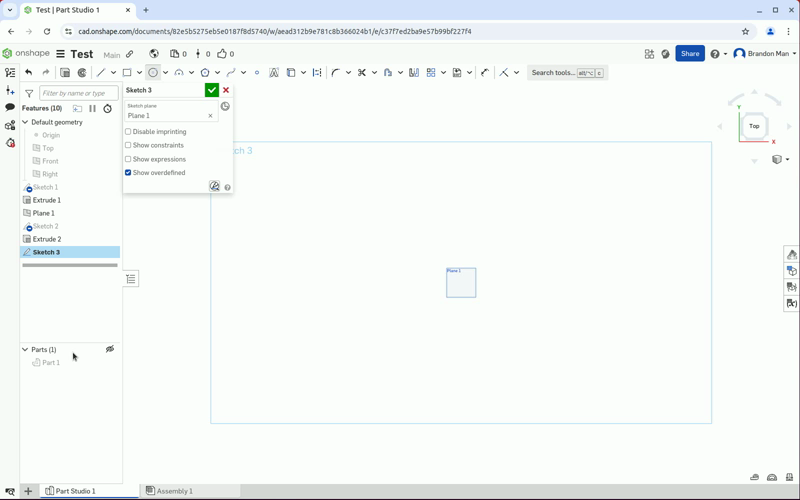
key_down(shift)
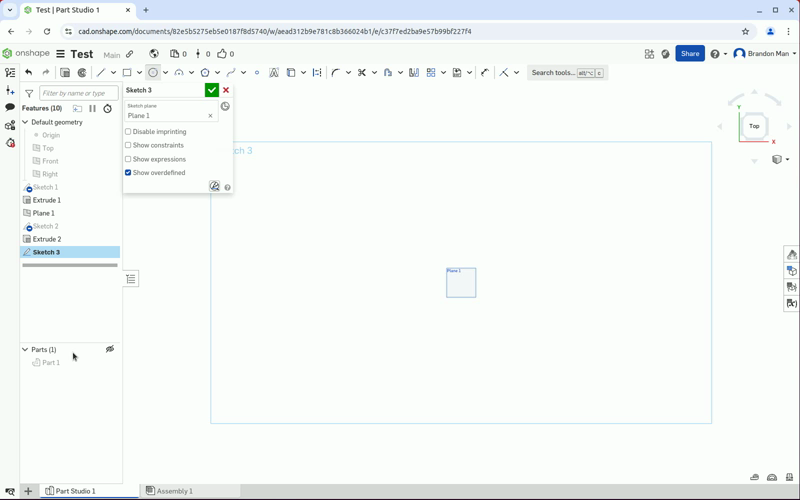
mouse_move(380, 327)
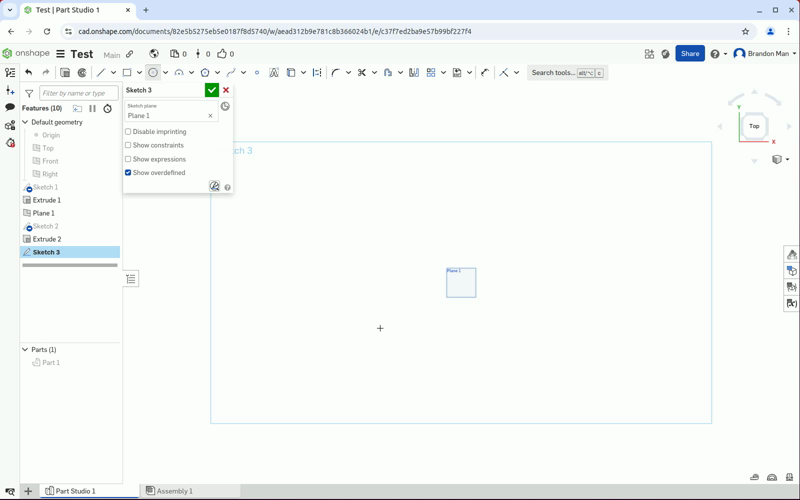
click(380, 327)
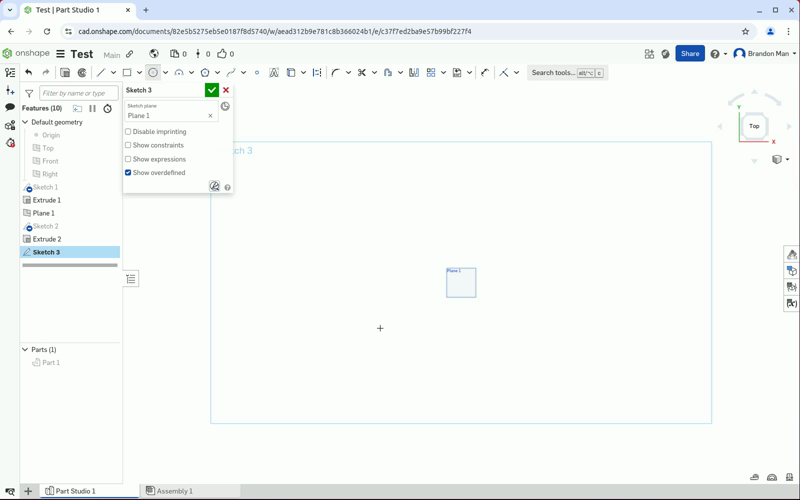
key_up(shift)
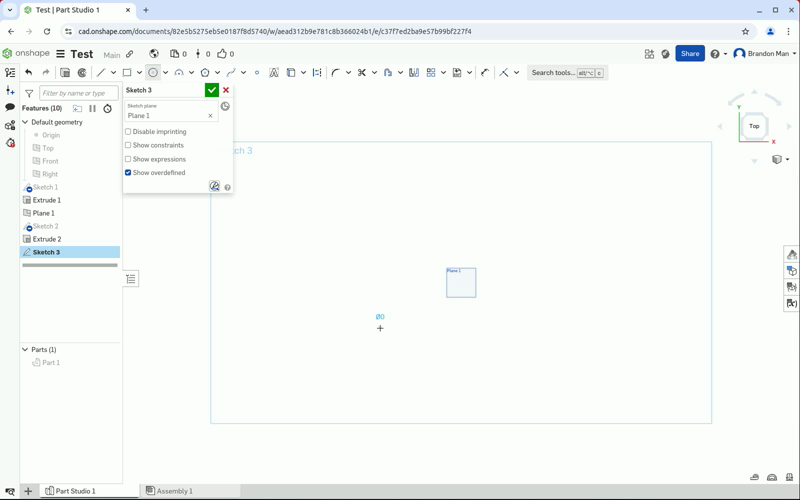
mouse_move(390, 327)
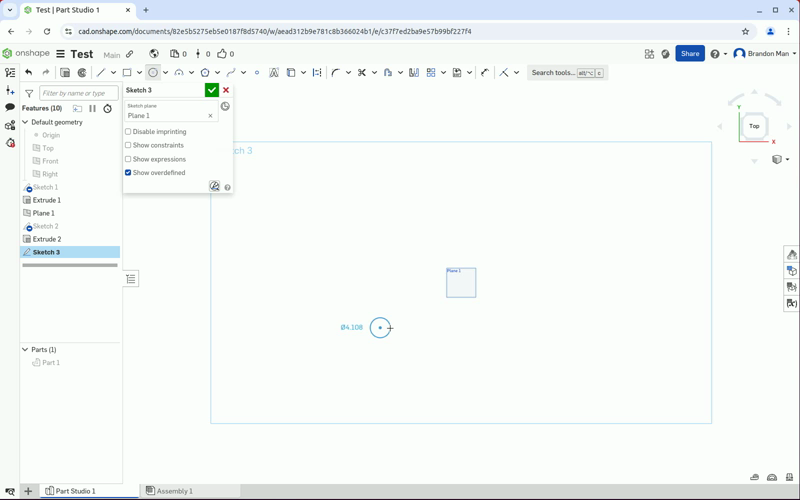
click(390, 327)
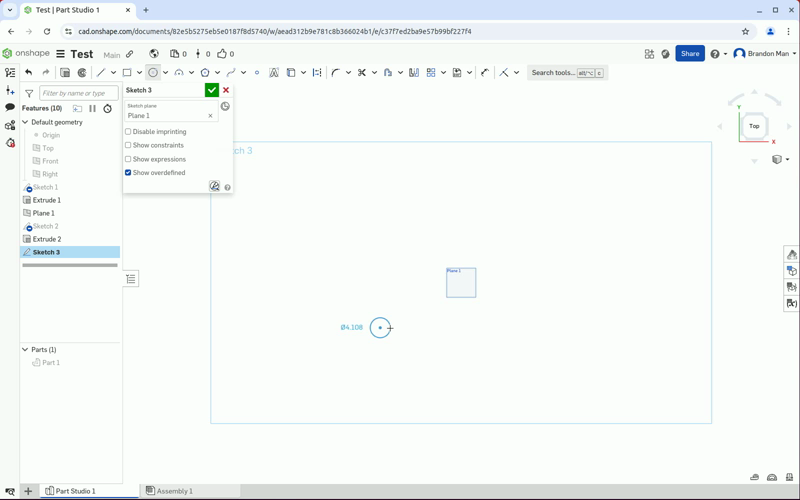
key(esc)
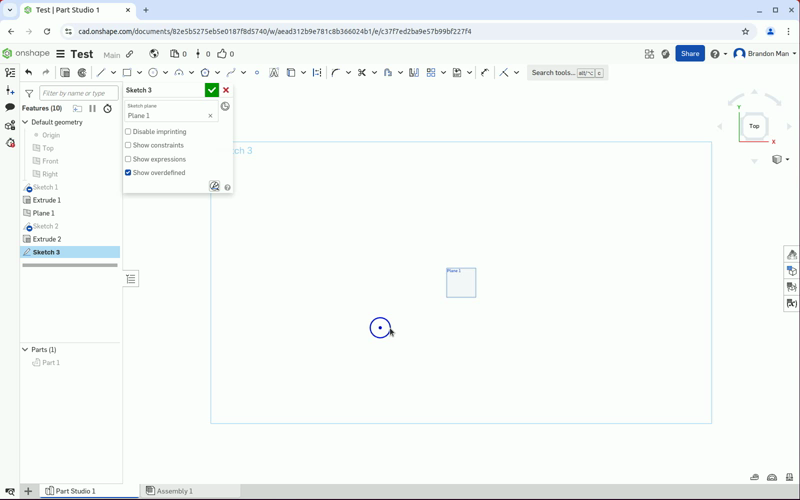
mouse_move(382, 330)
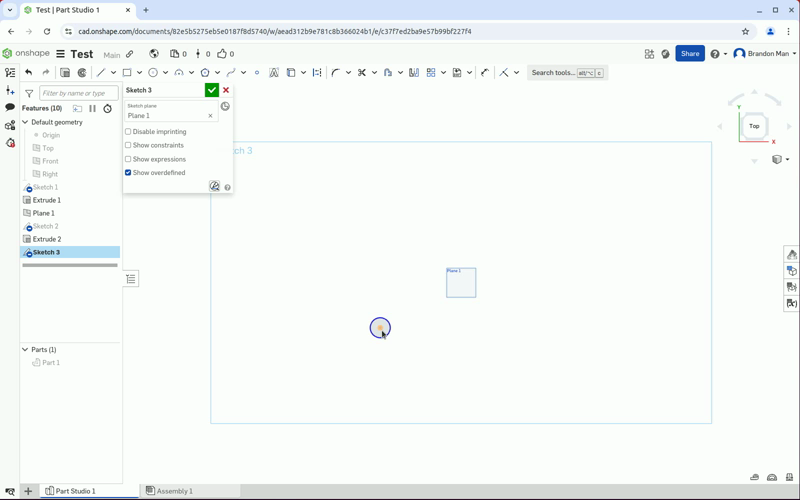
scroll(6)
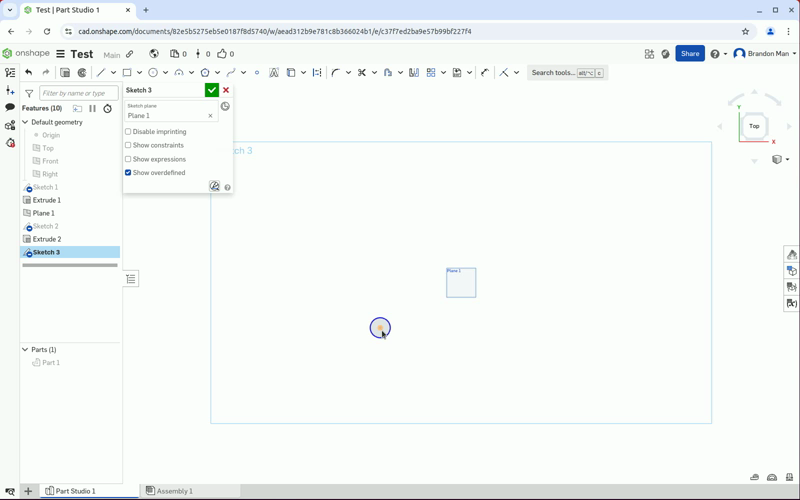
scroll(6)
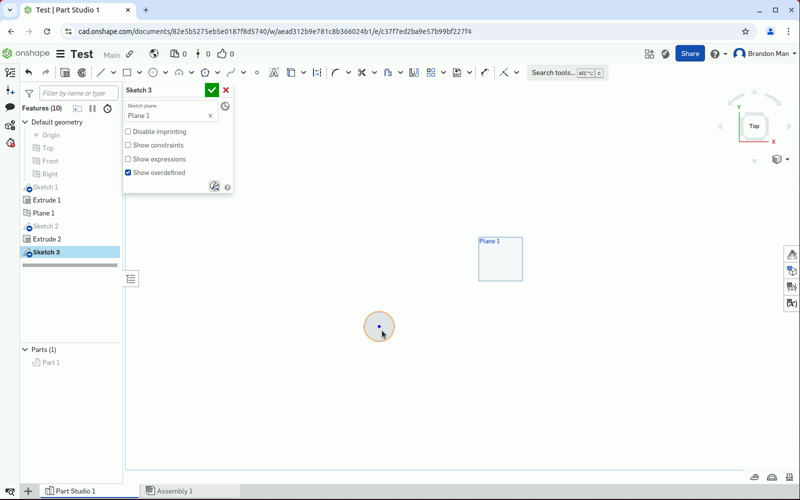
scroll(6)
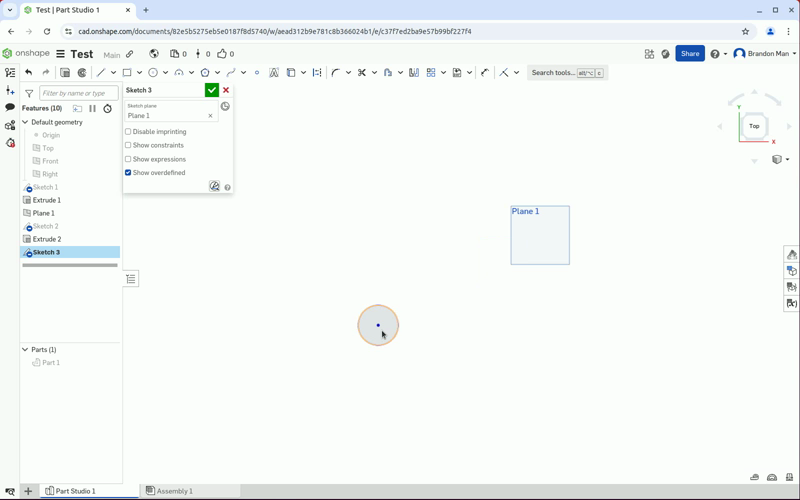
scroll(6)
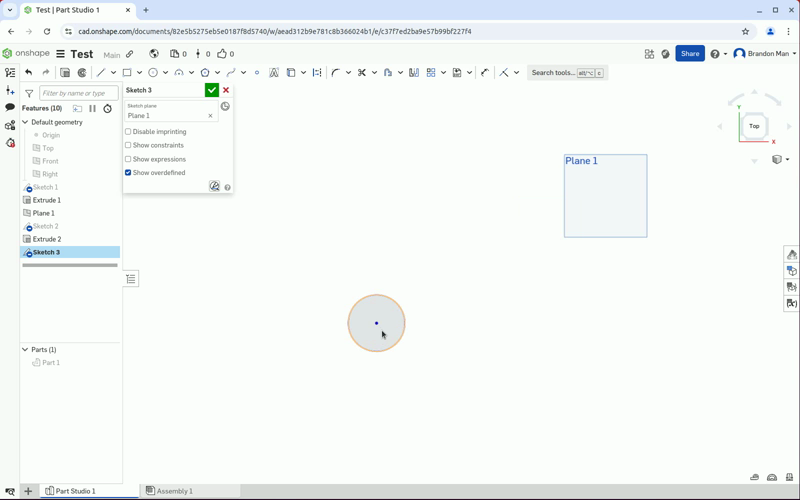
scroll(6)
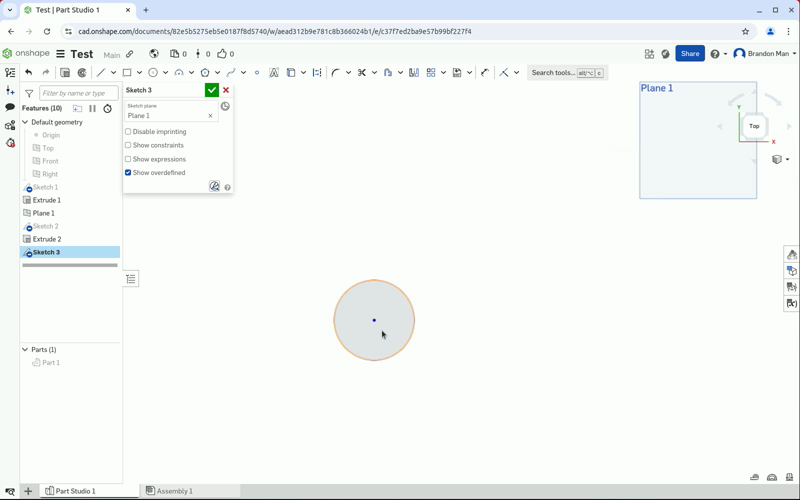
scroll(6)
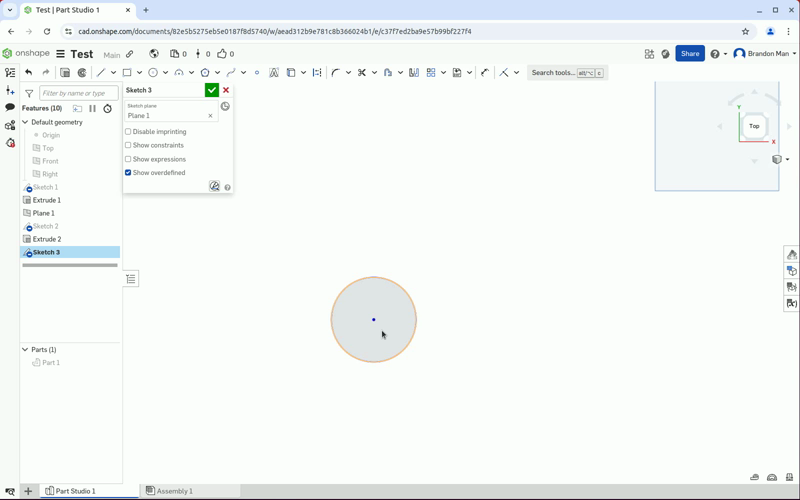
scroll(6)
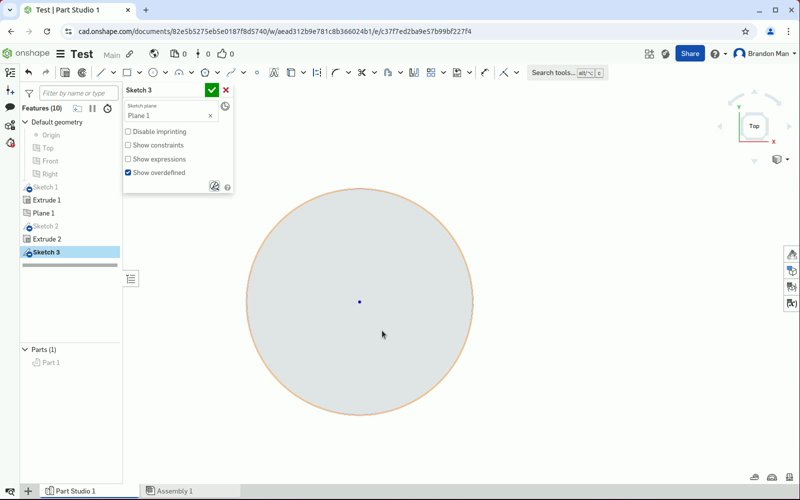
click(382, 330)
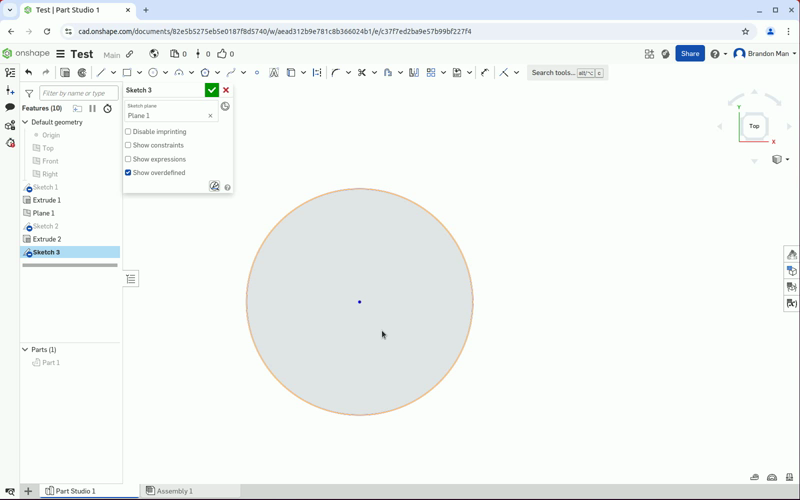
scroll(-6)
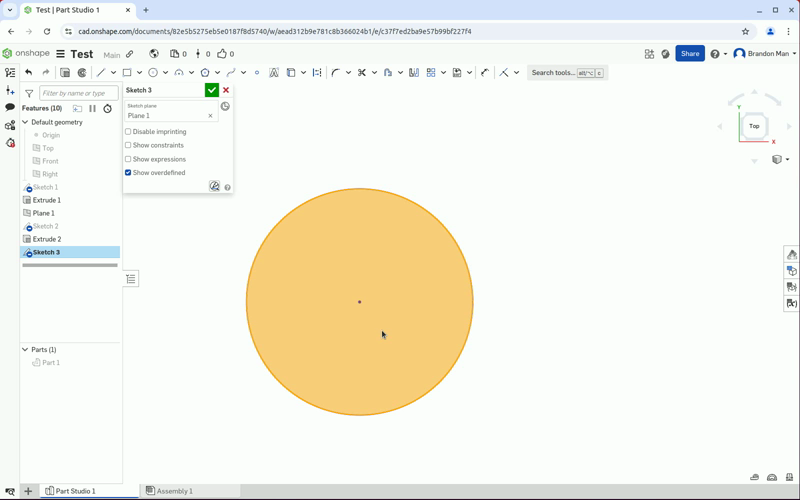
scroll(-6)
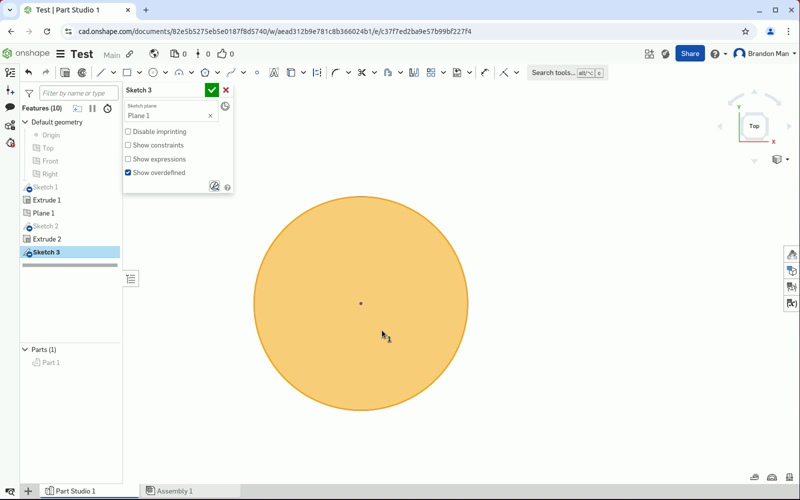
scroll(-6)
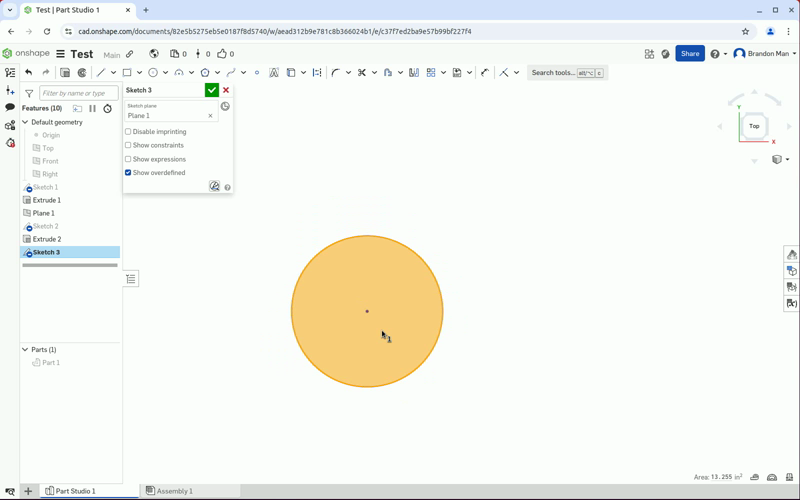
scroll(-6)
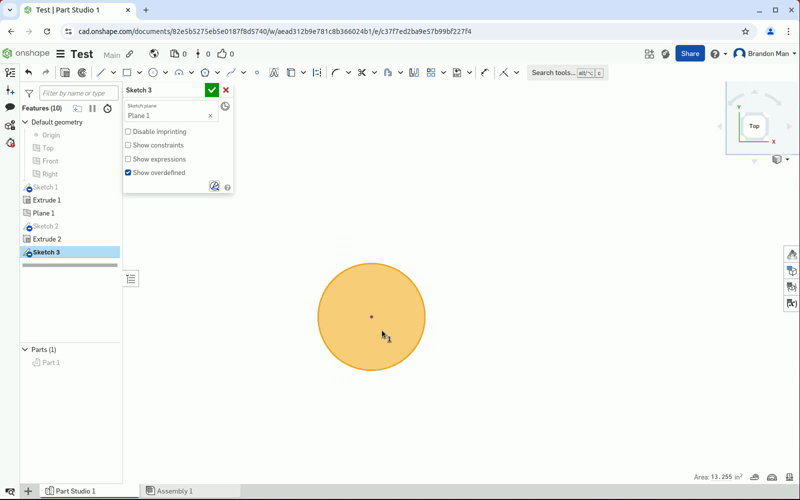
scroll(-6)
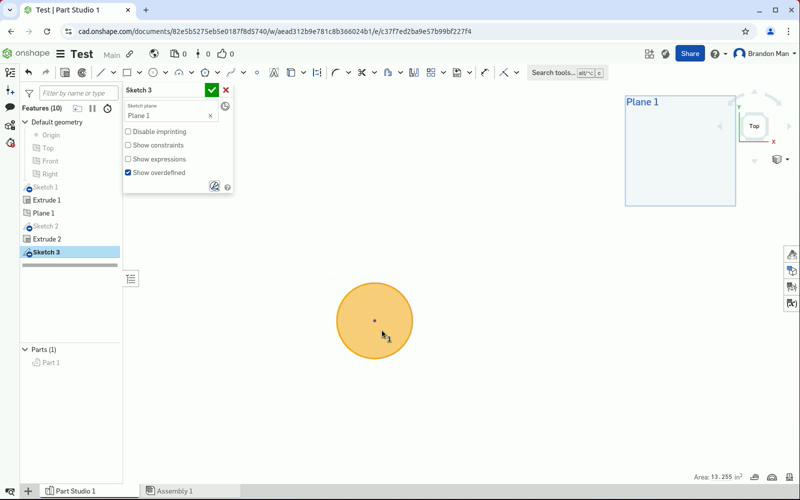
scroll(-6)
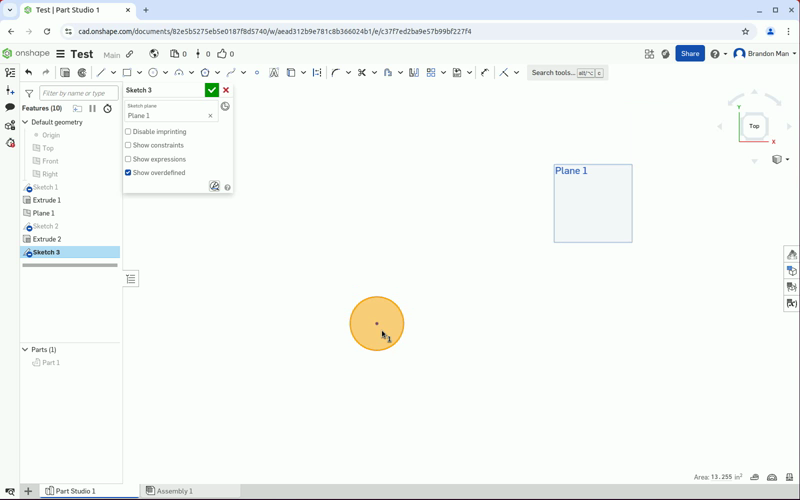
scroll(-6)
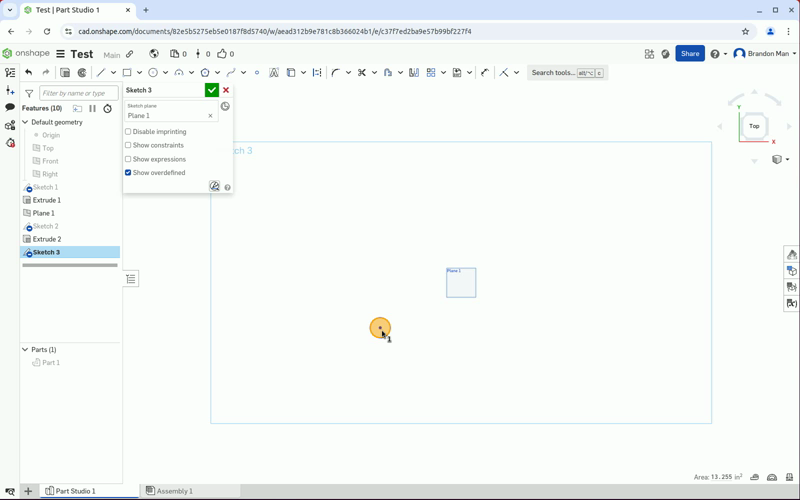
mouse_move(73, 352)
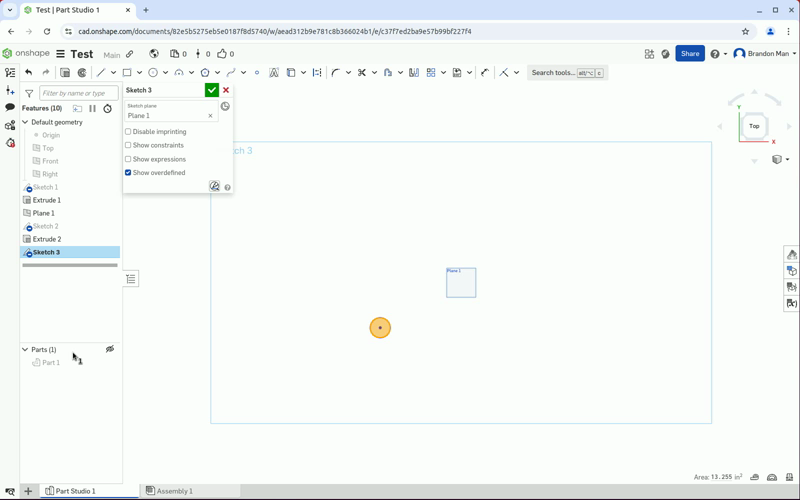
key(shift+y)
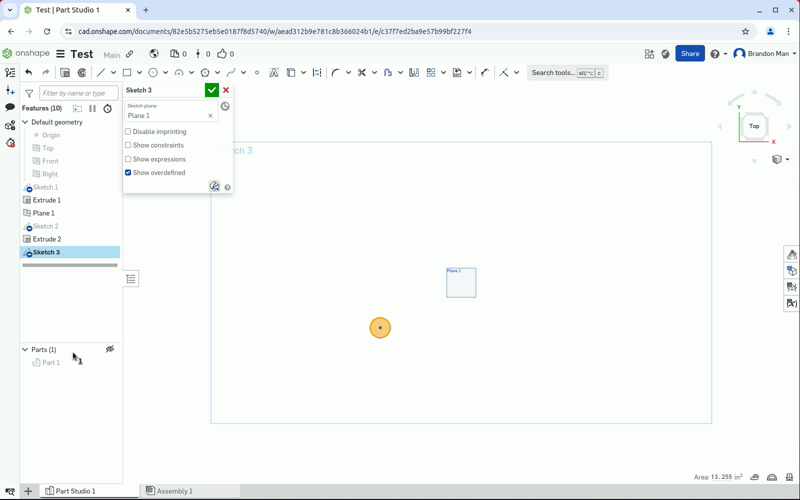
key(shift+e)
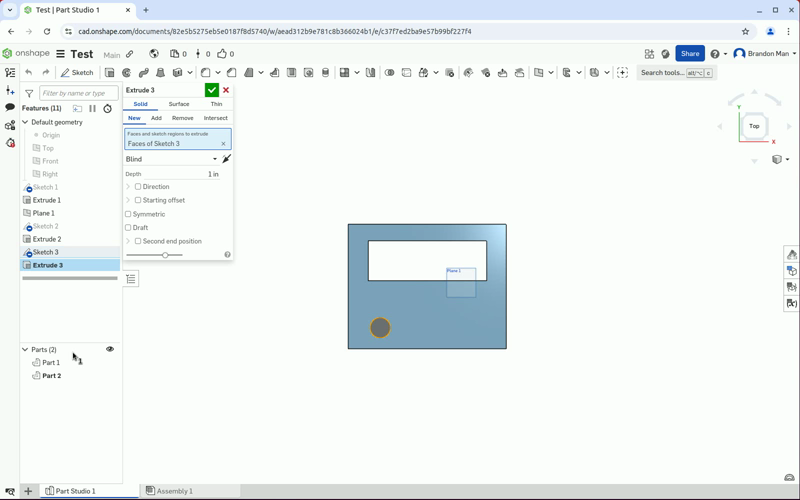
mouse_move(143, 106)
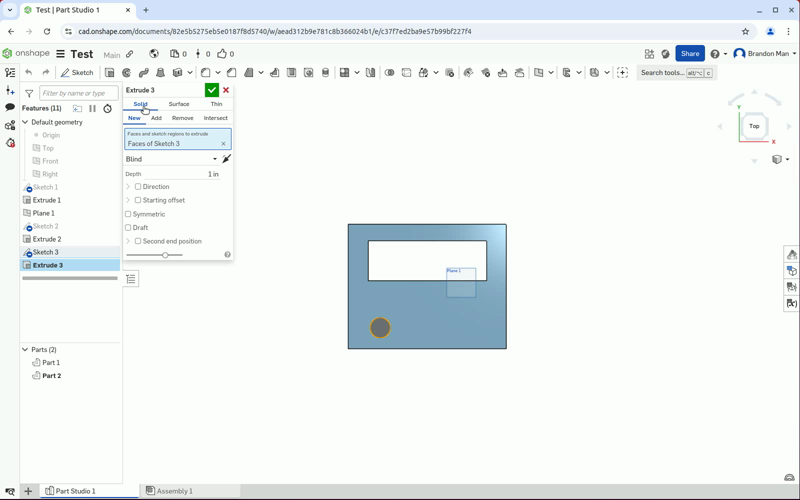
click(143, 106)
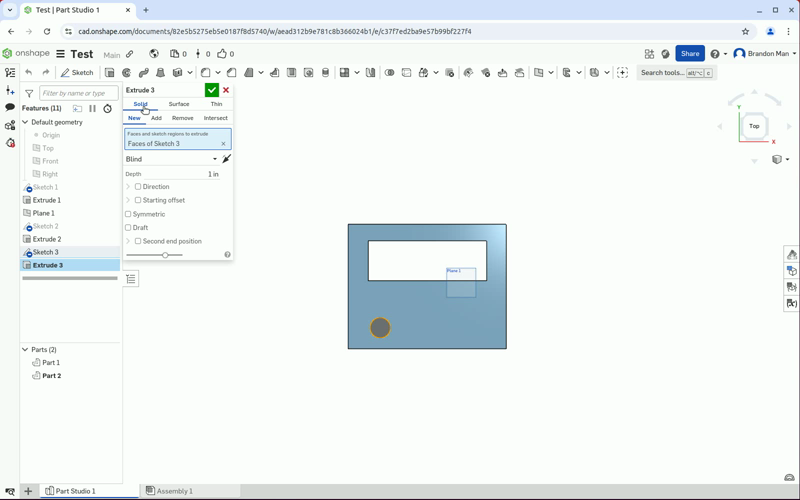
mouse_move(186, 120)
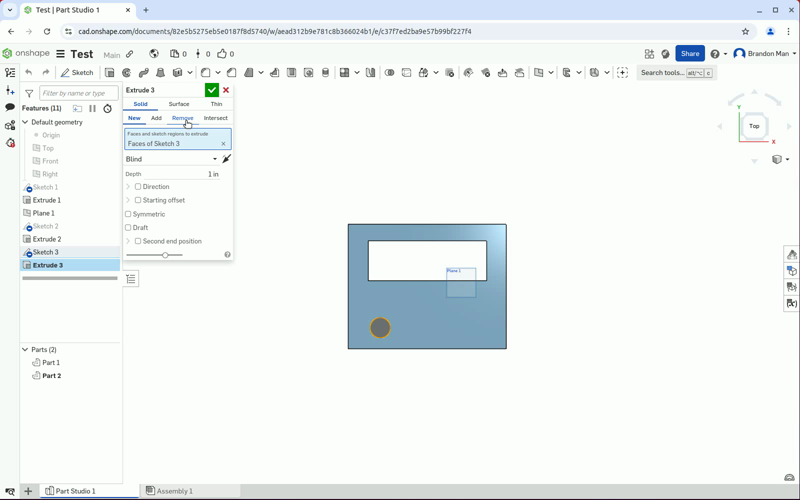
click(186, 120)
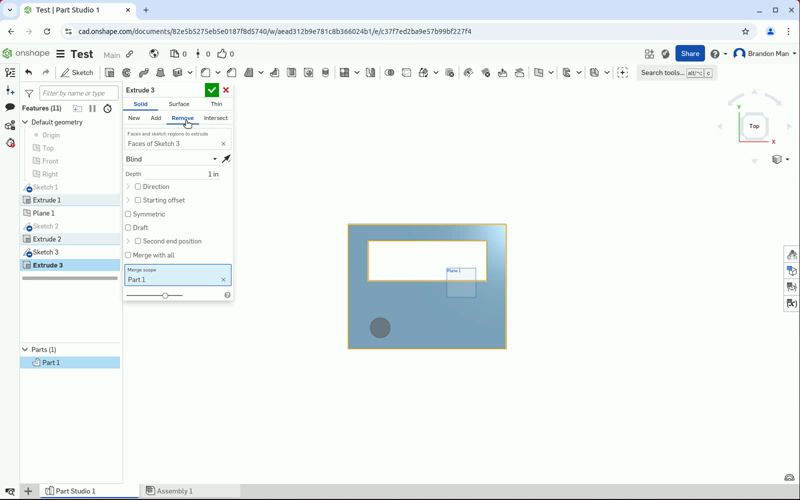
key(tab, 4)
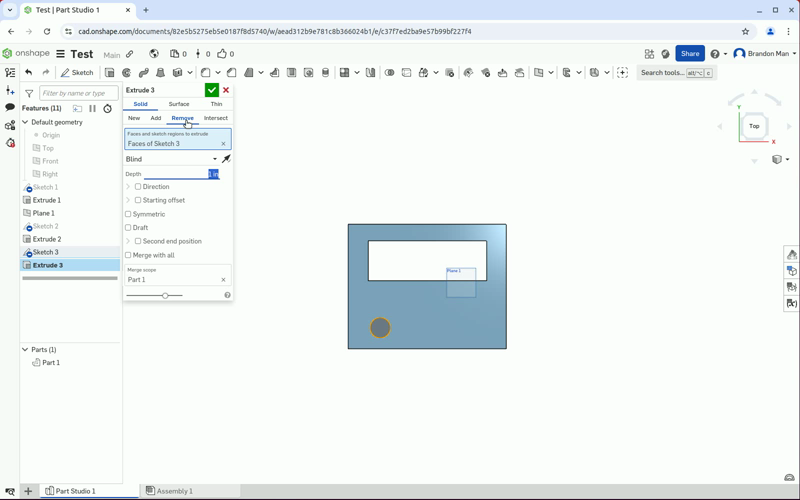
text(1.444)
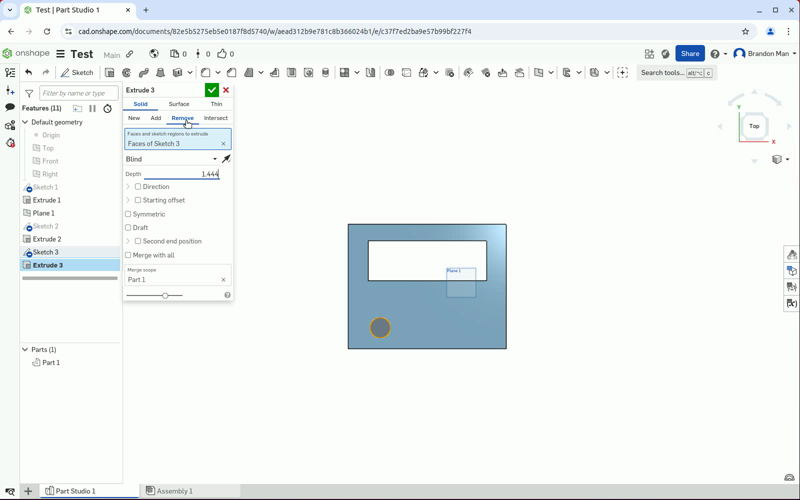
key(tab, 6)
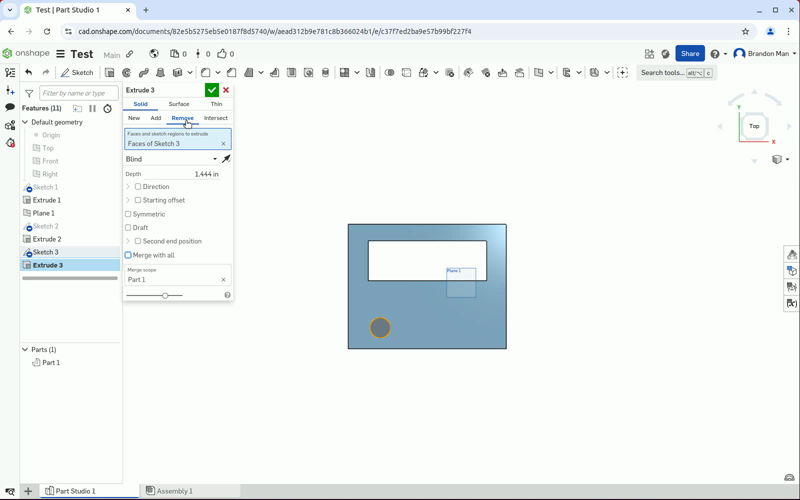
key(space)
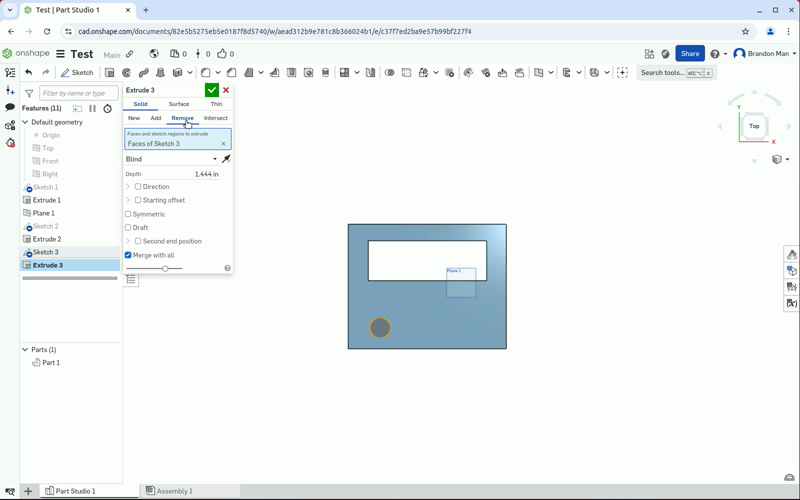
key(enter)
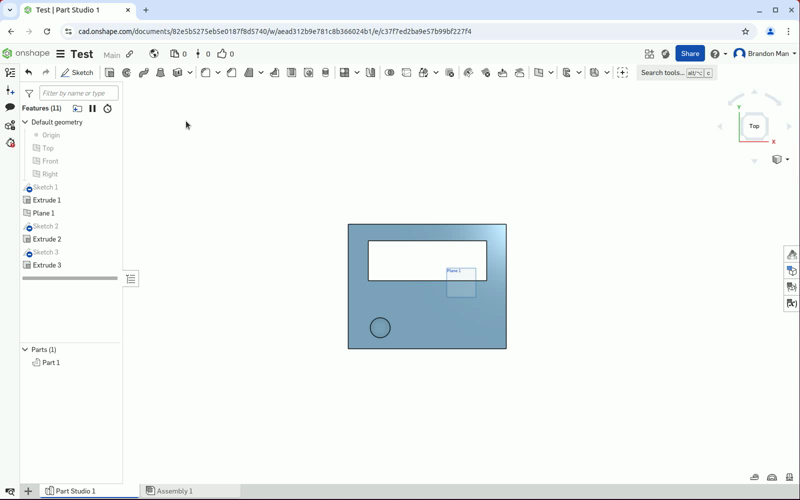
key(shift+h)
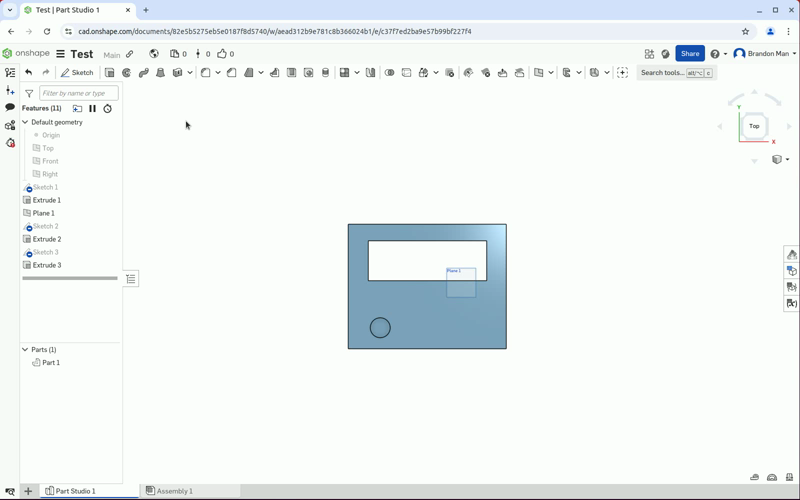
key(shift+h)
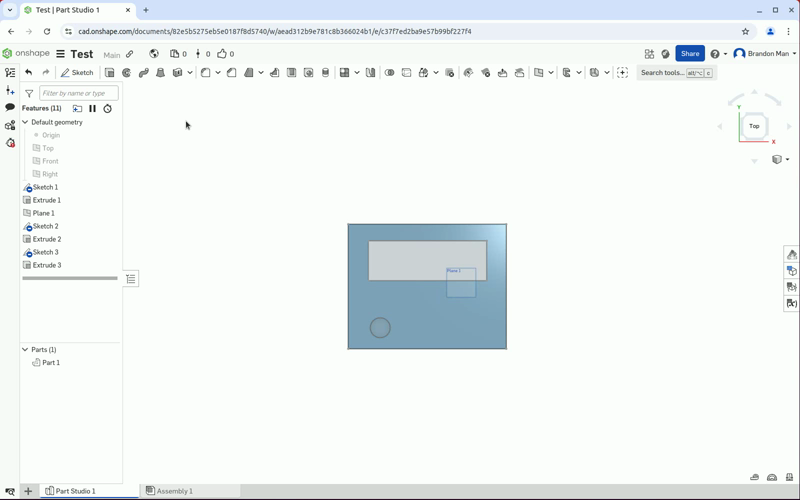
key(shift+7)
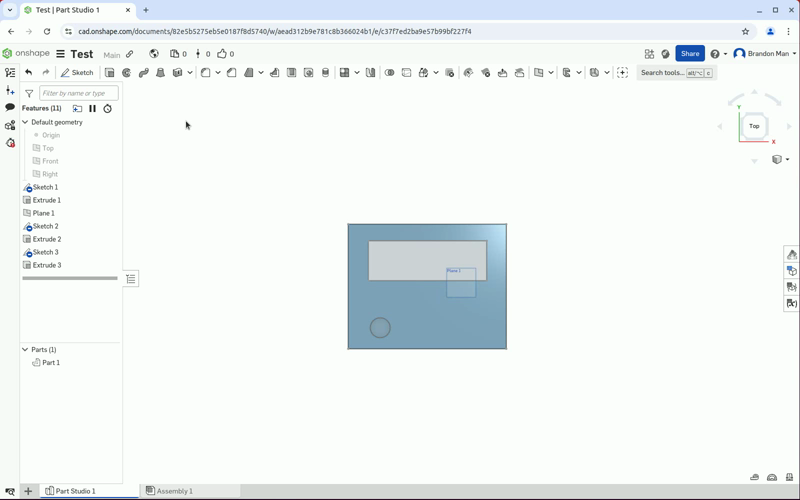
key(up, 3)
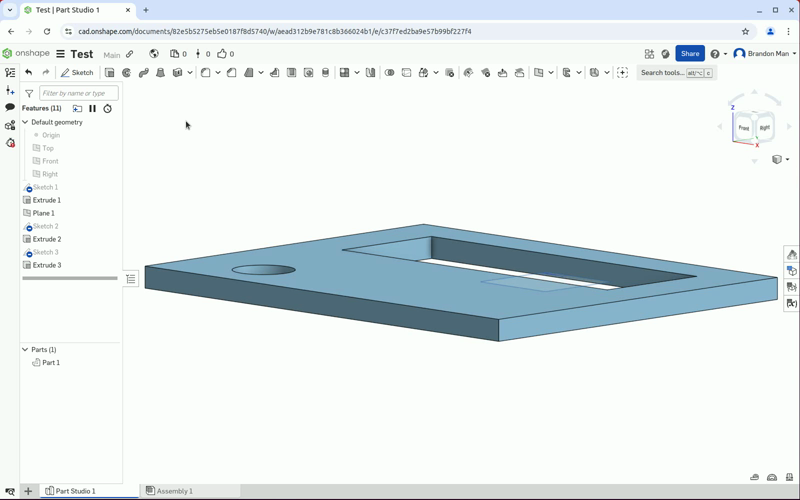
key(left, 3)
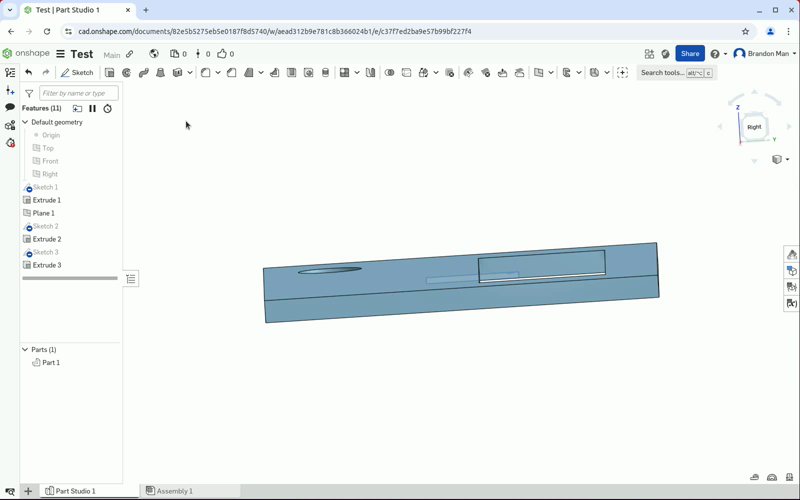
key(right, 3)
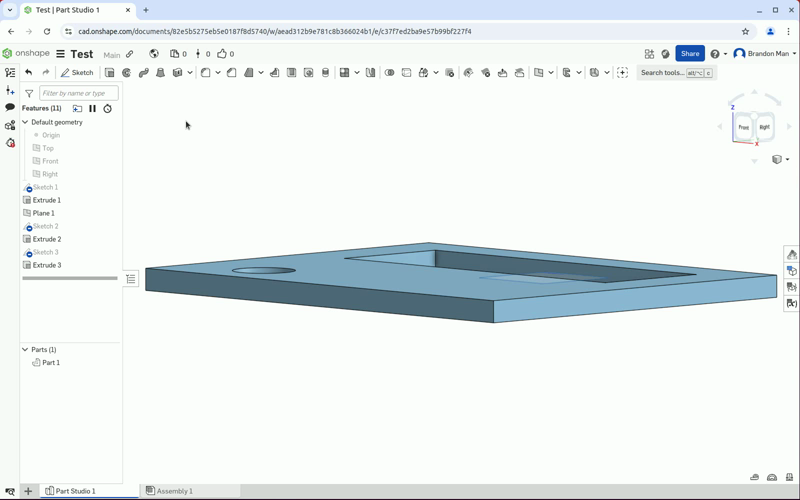
key(down, 3)
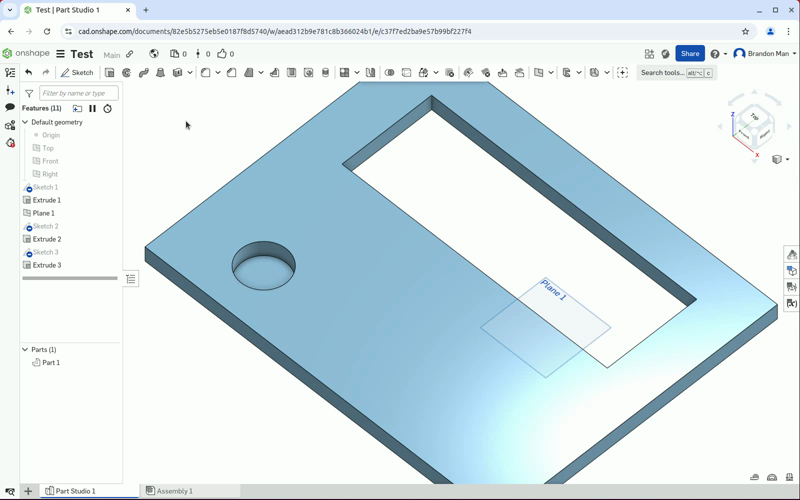
mouse_move(73, 189)
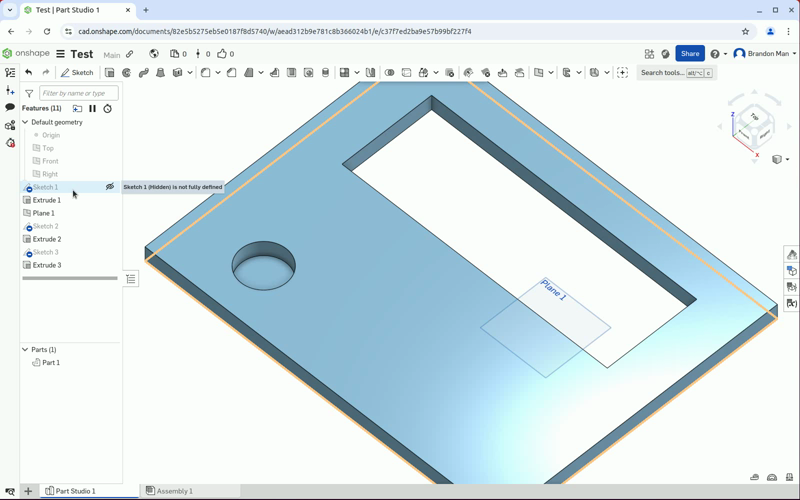
click(73, 189)